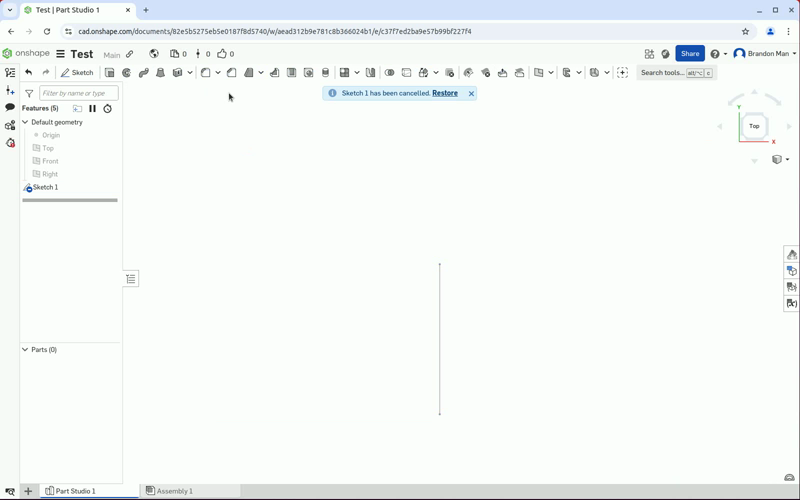
key(shift+h)
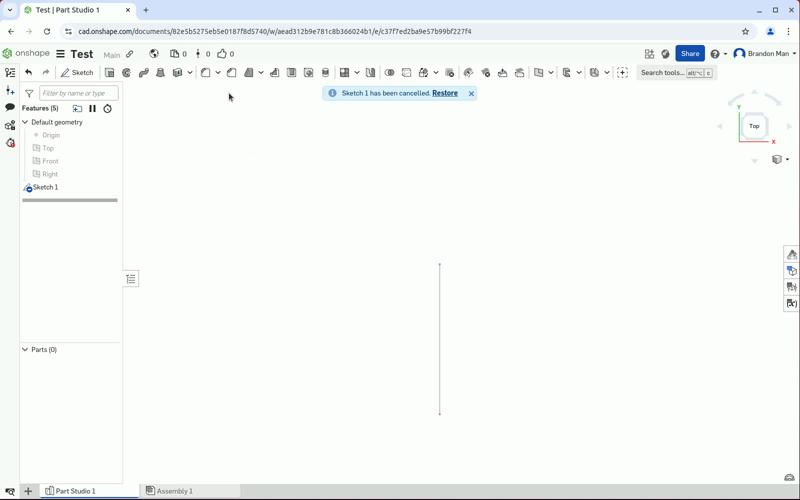
key(shift+s)
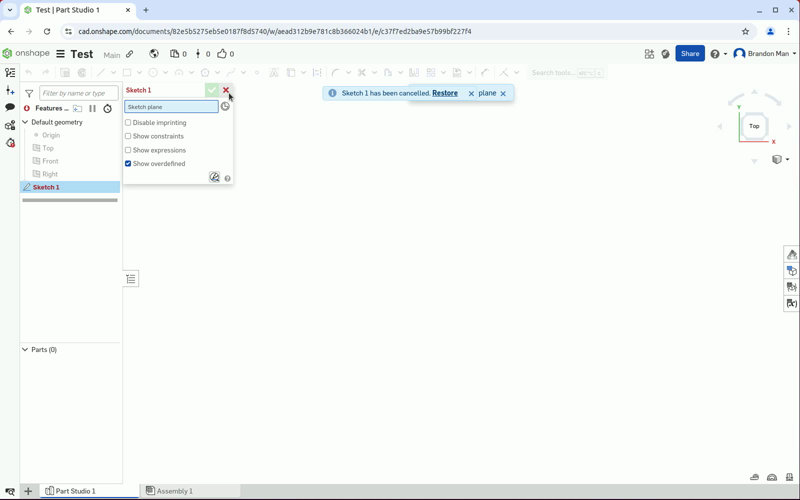
mouse_move(73, 150)
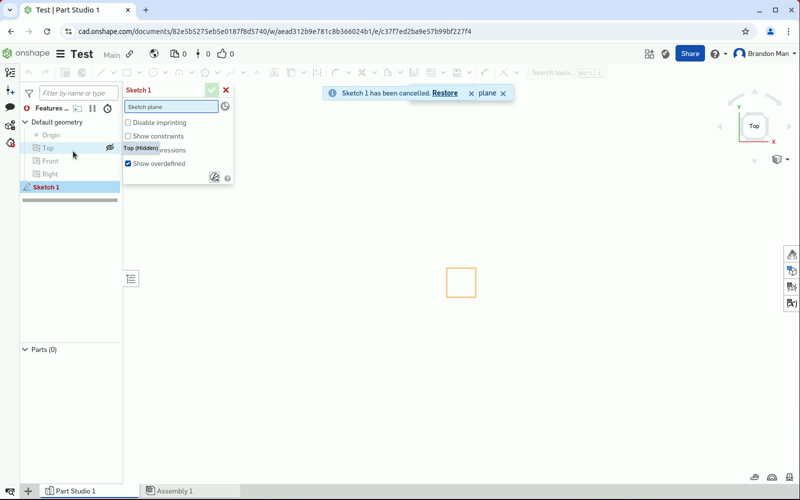
click(73, 150)
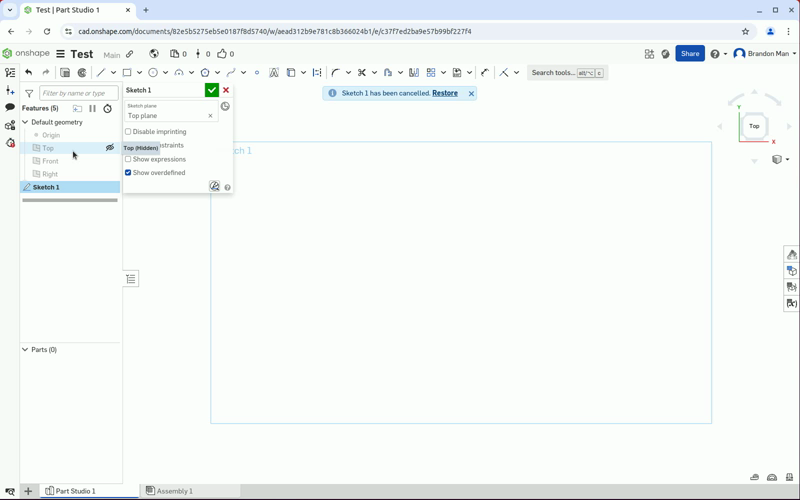
mouse_move(73, 352)
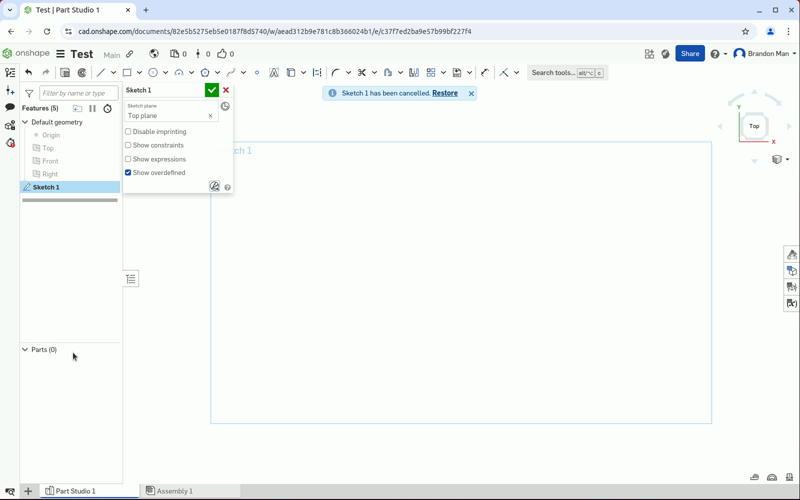
key(y)
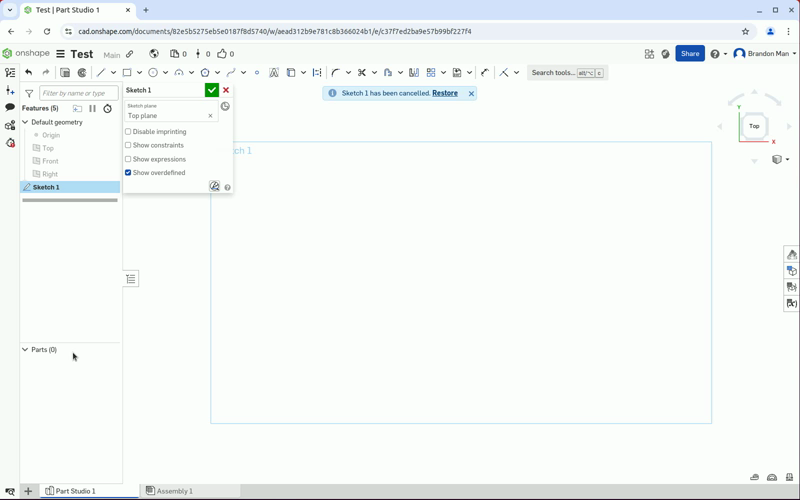
key(c)
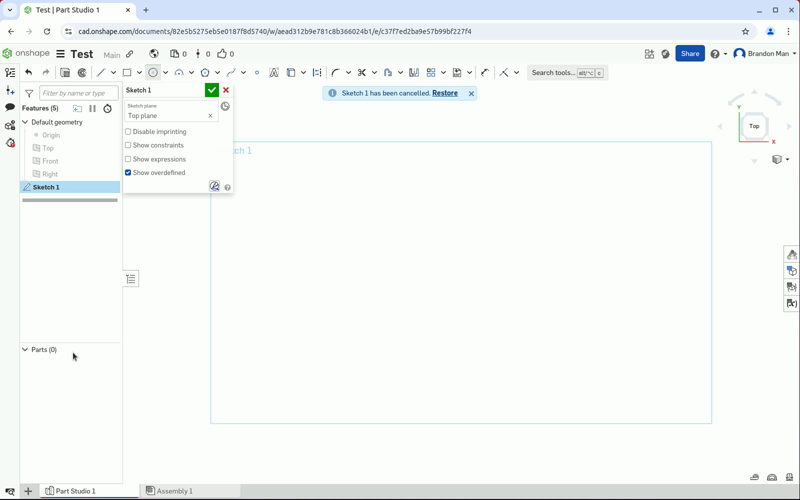
key_down(shift)
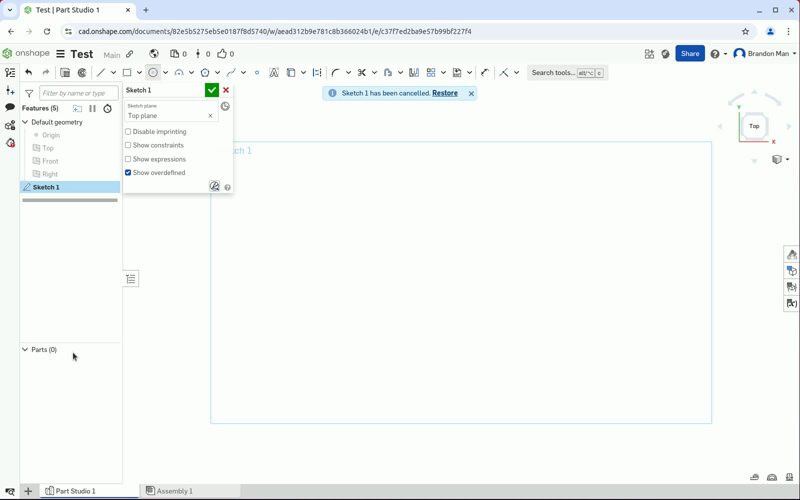
mouse_move(461, 282)
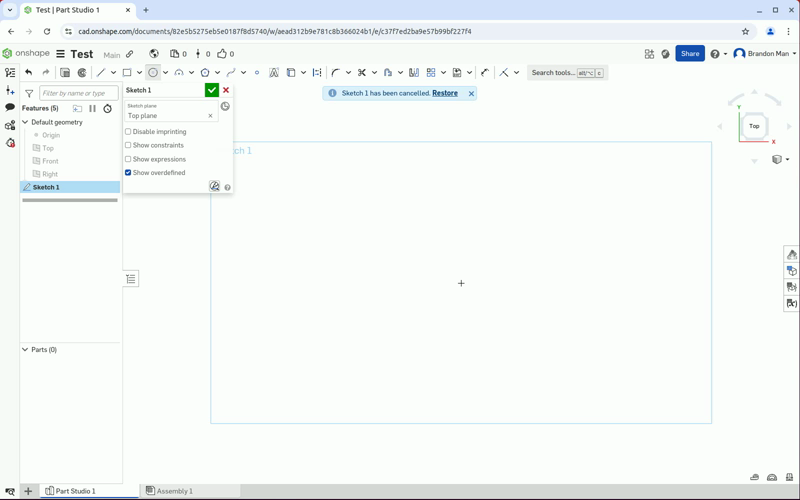
click(461, 282)
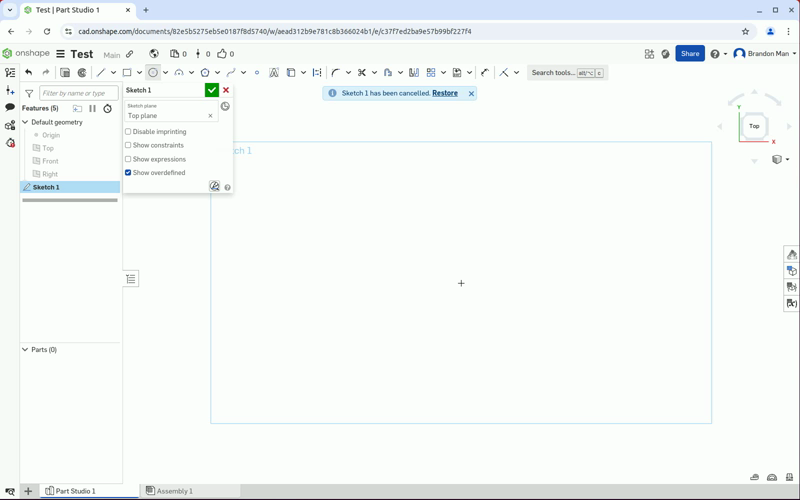
key_up(shift)
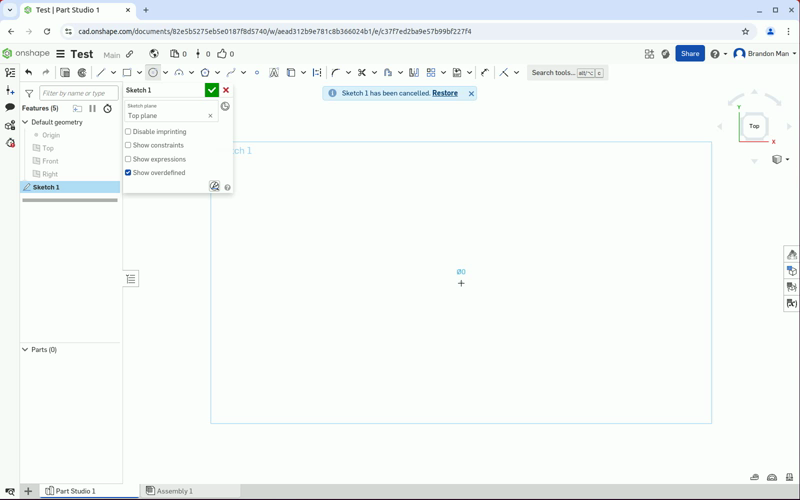
mouse_move(463, 282)
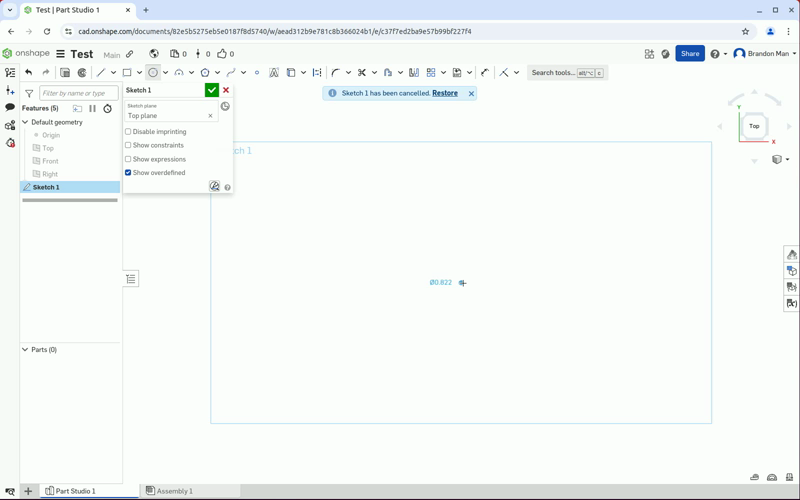
scroll(6)
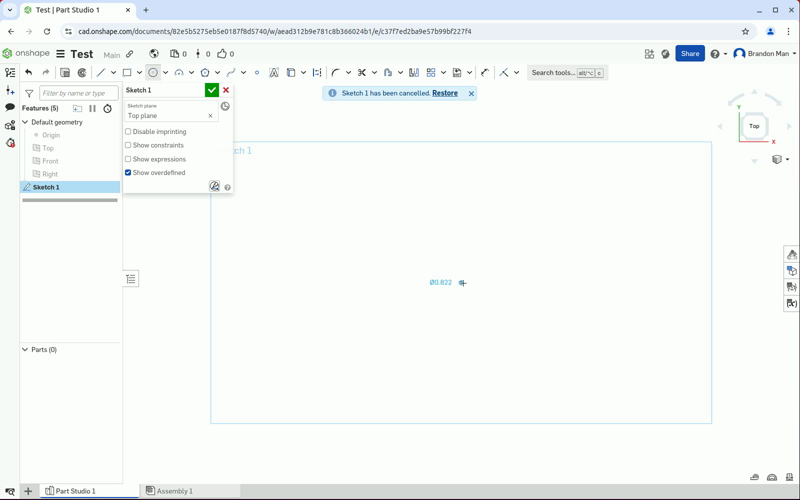
scroll(6)
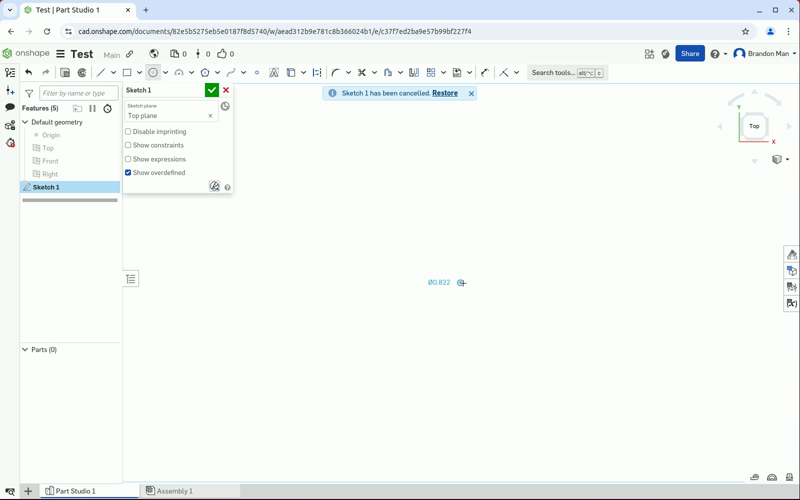
scroll(6)
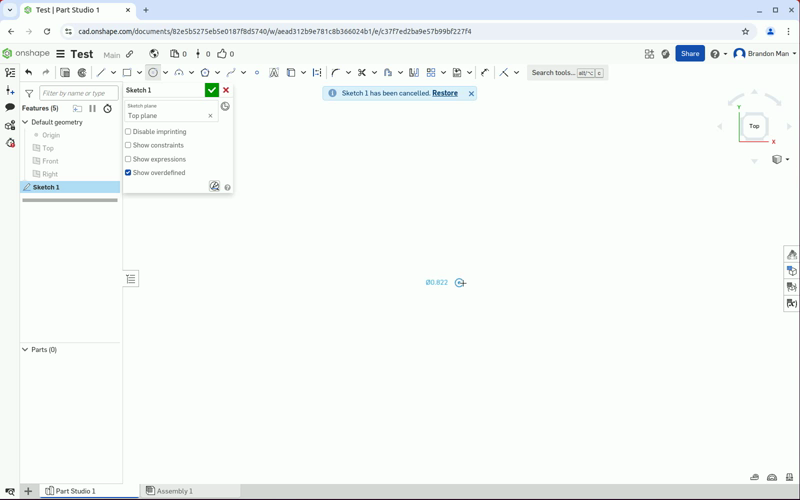
scroll(6)
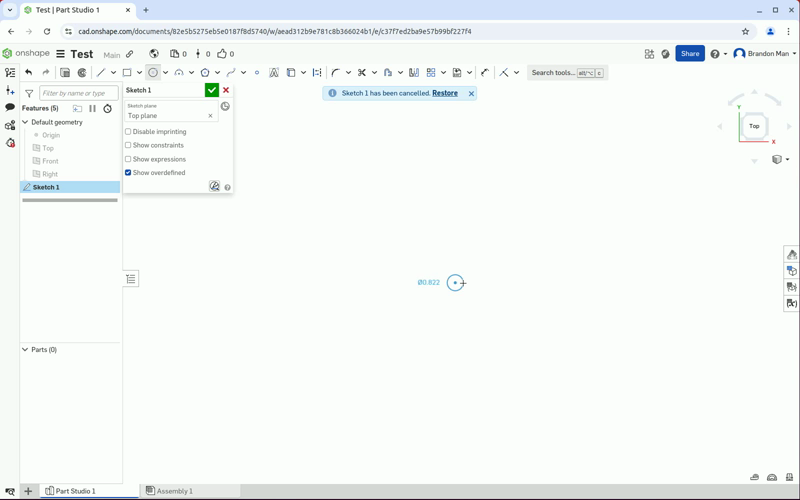
scroll(6)
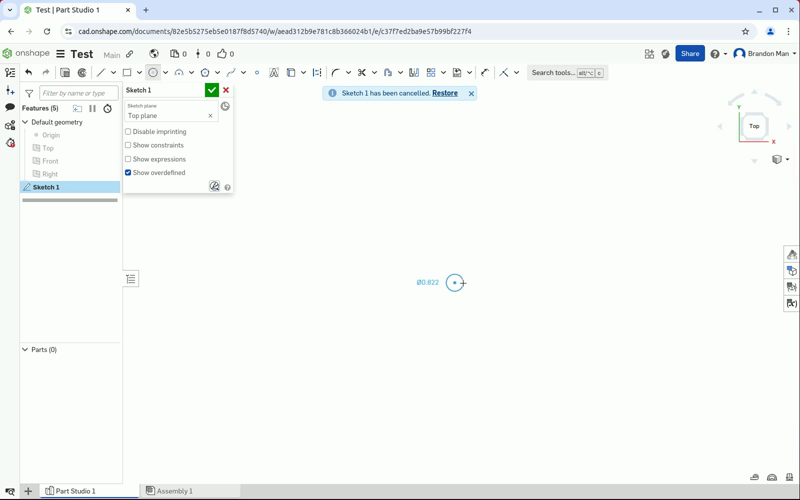
scroll(6)
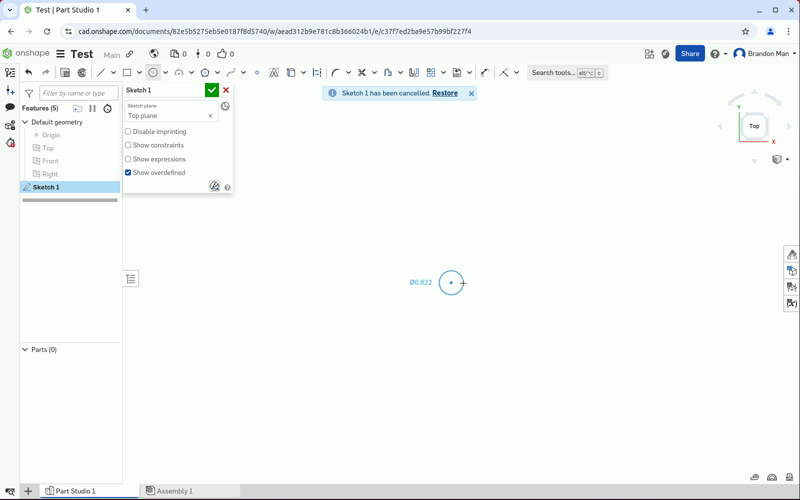
scroll(6)
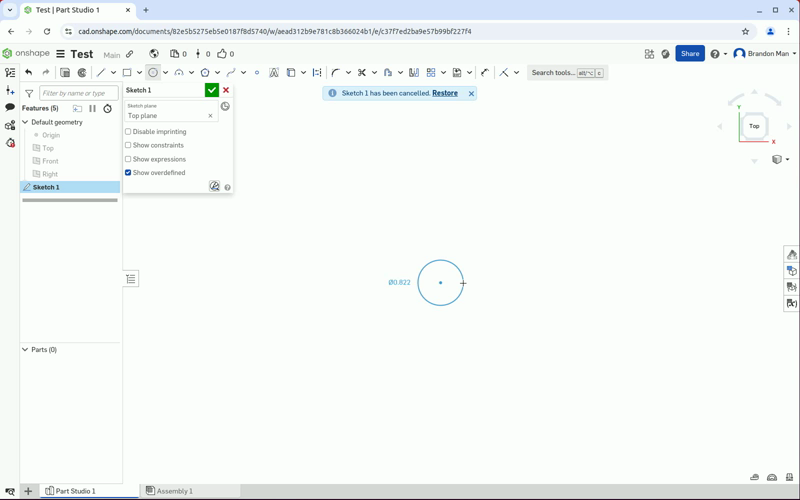
click(463, 282)
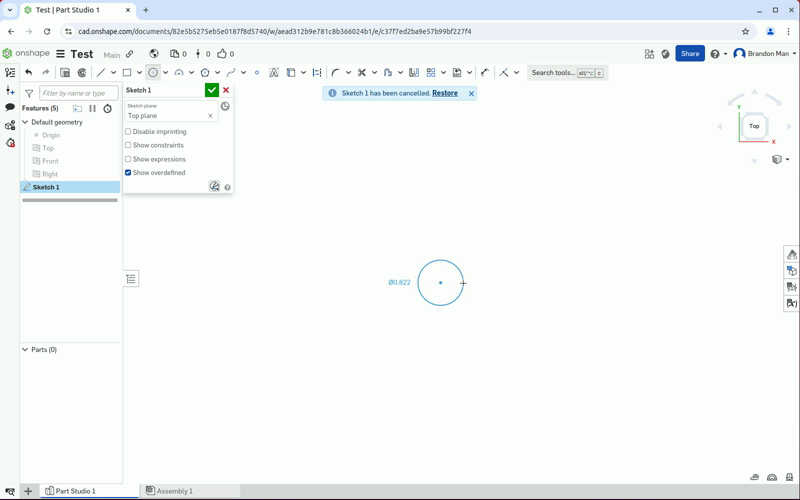
scroll(-6)
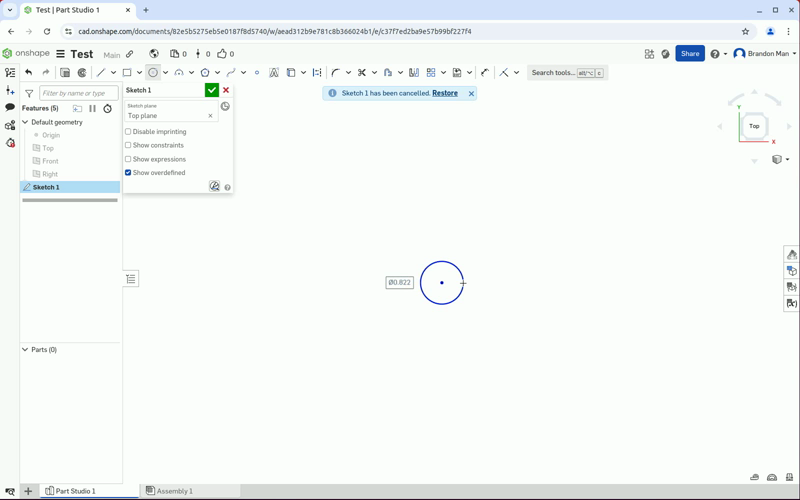
scroll(-6)
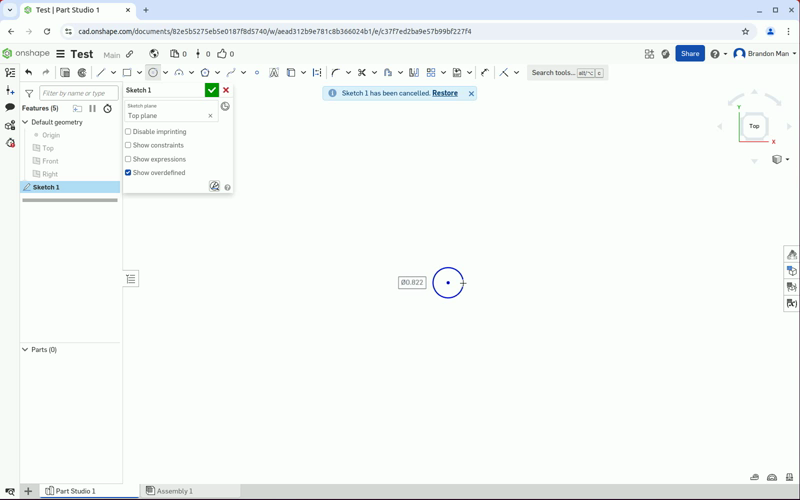
scroll(-6)
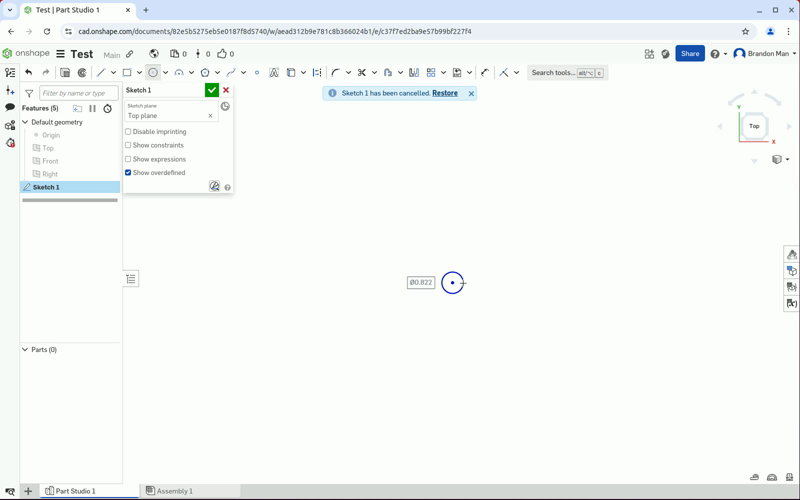
scroll(-6)
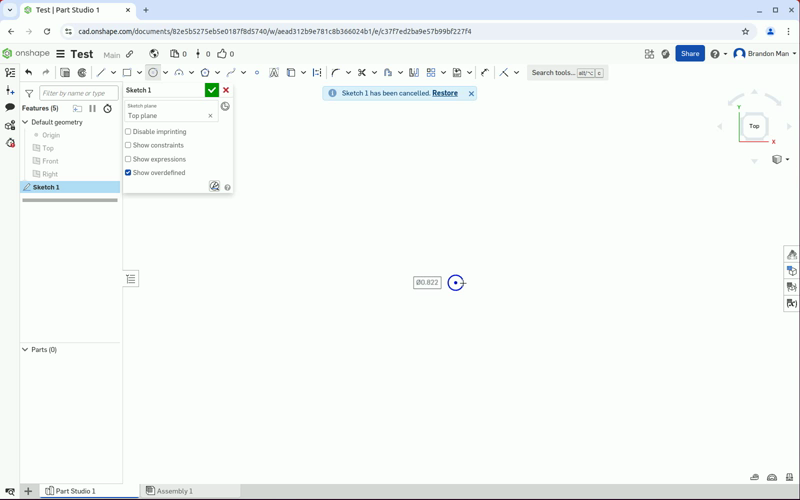
scroll(-6)
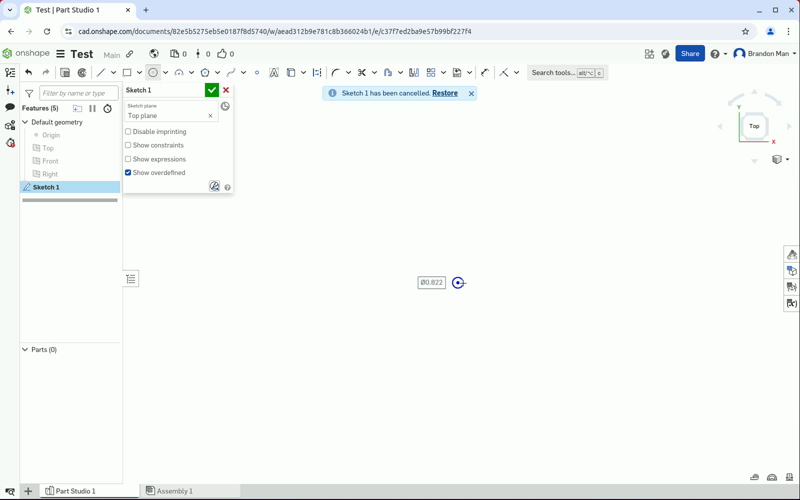
scroll(-6)
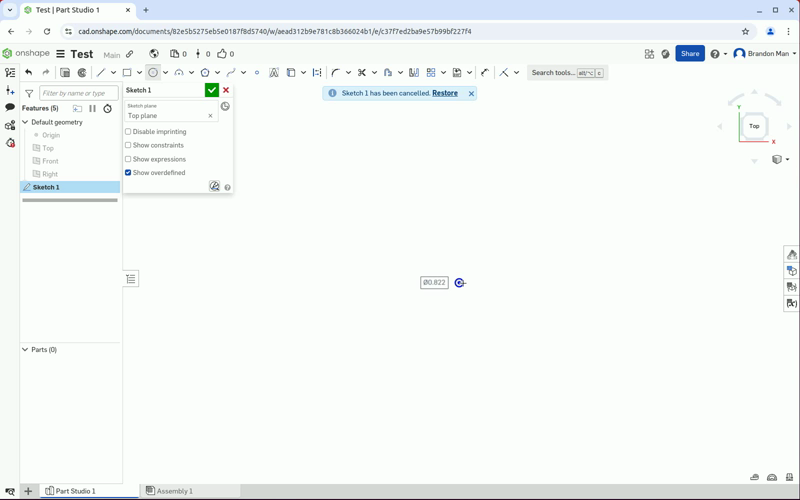
scroll(-6)
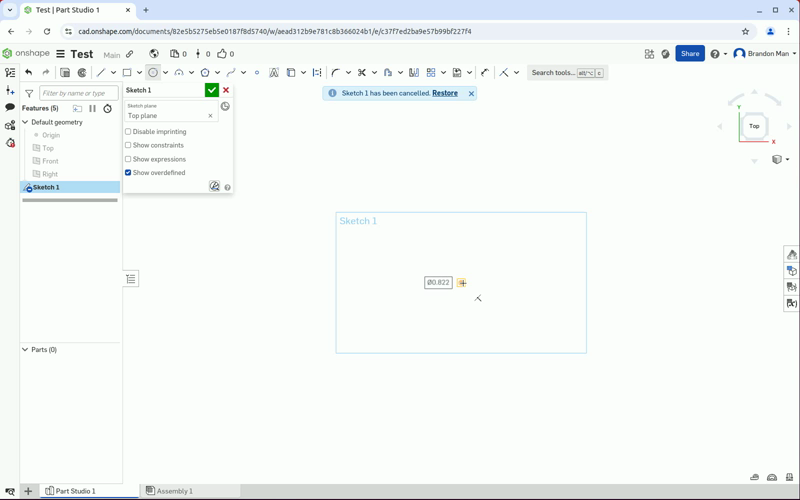
key(esc)
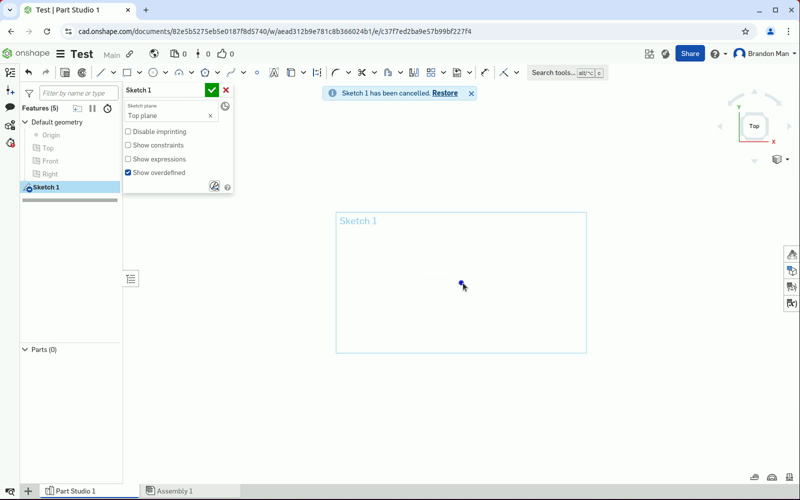
mouse_move(460, 282)
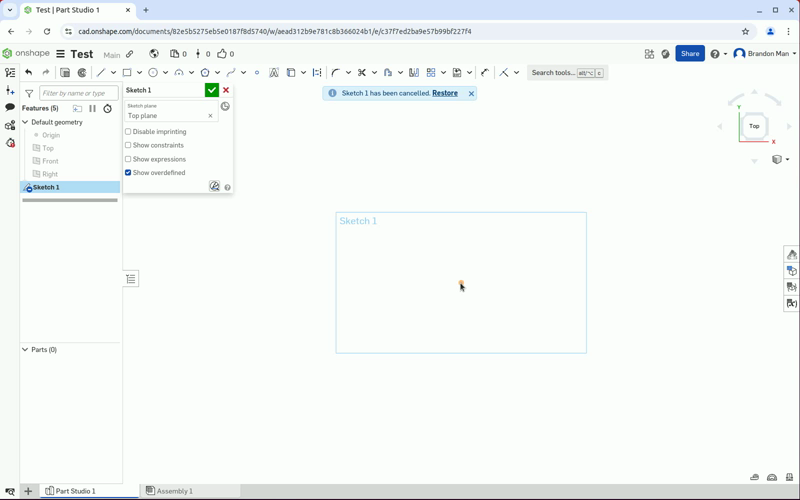
scroll(6)
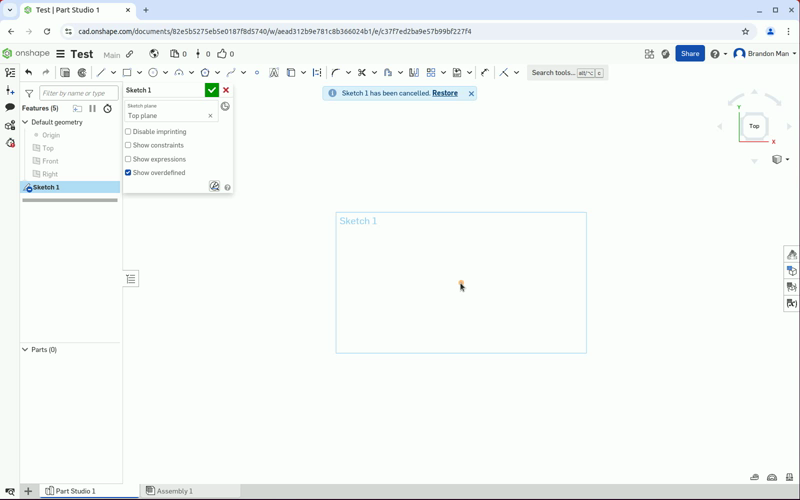
scroll(6)
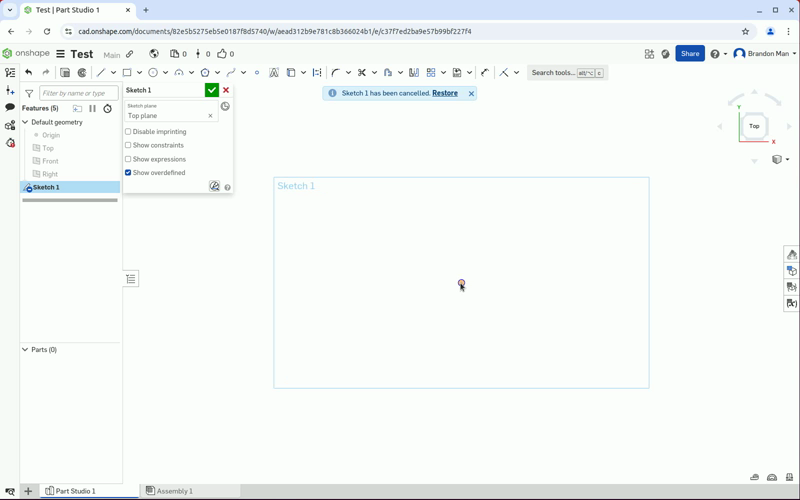
scroll(6)
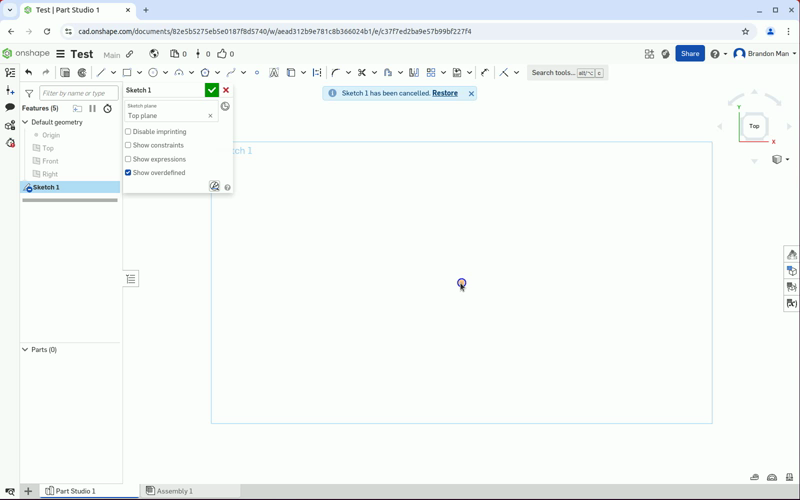
scroll(6)
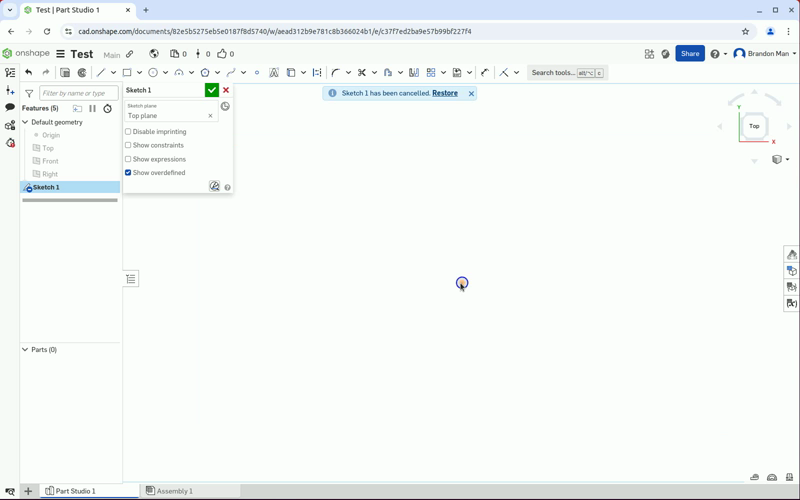
scroll(6)
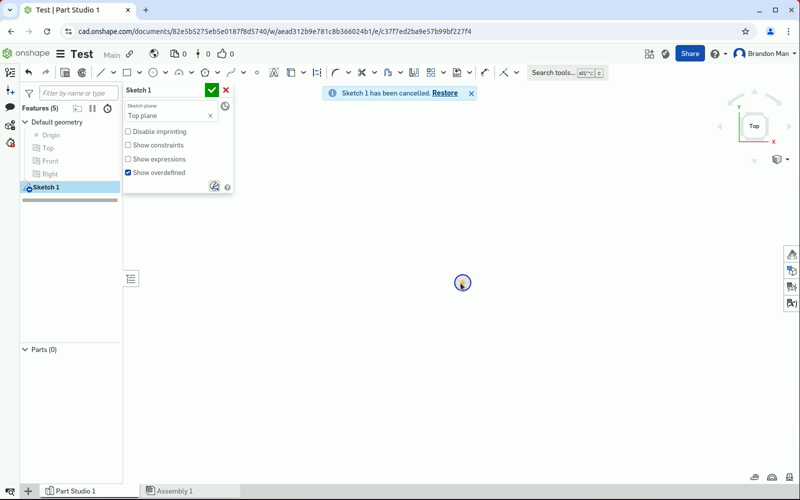
scroll(6)
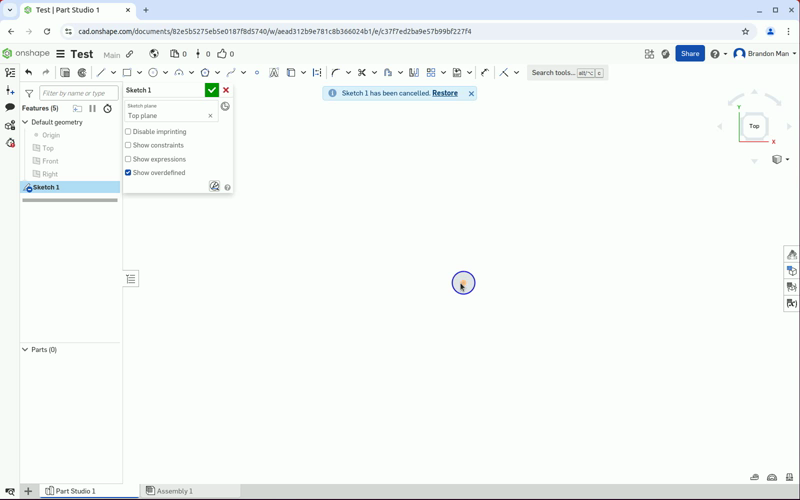
scroll(6)
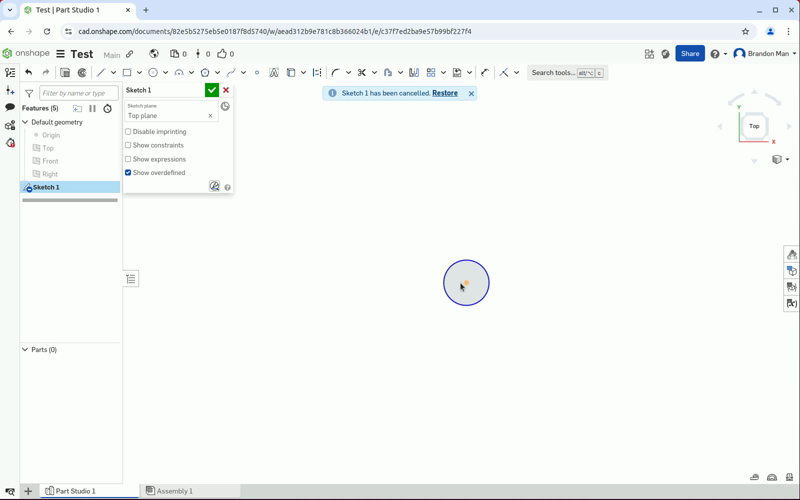
click(460, 282)
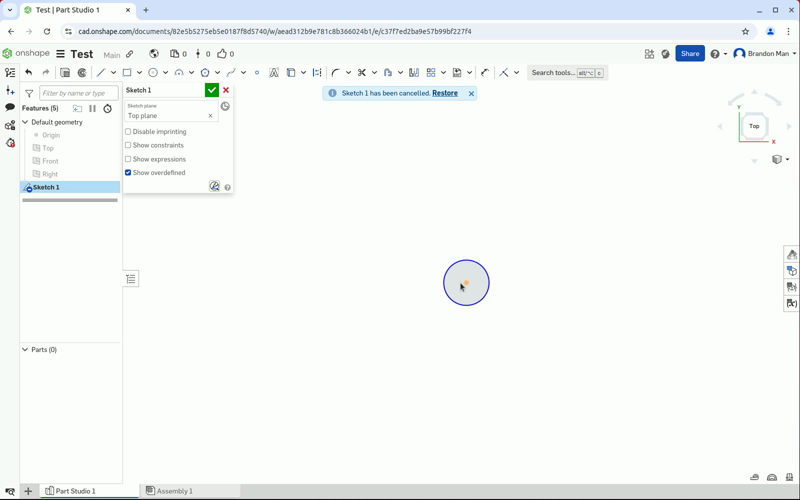
scroll(-6)
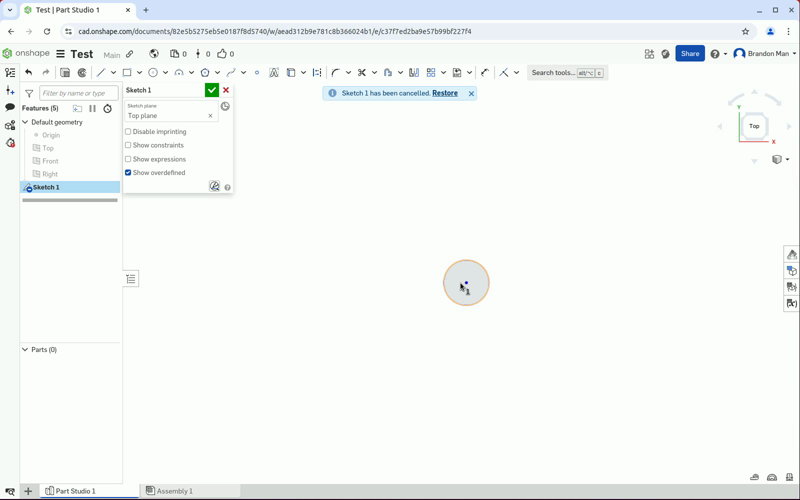
scroll(-6)
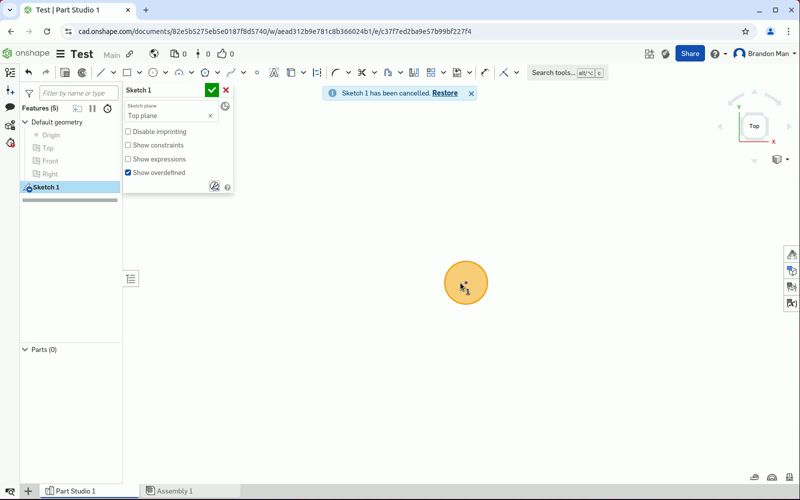
scroll(-6)
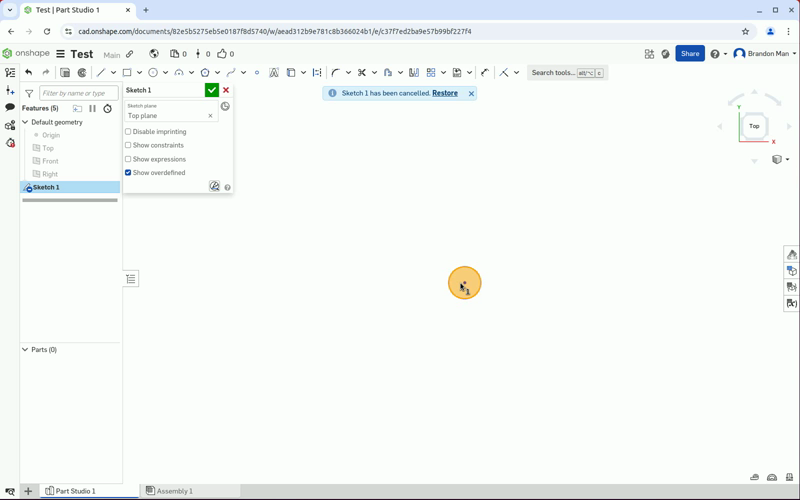
scroll(-6)
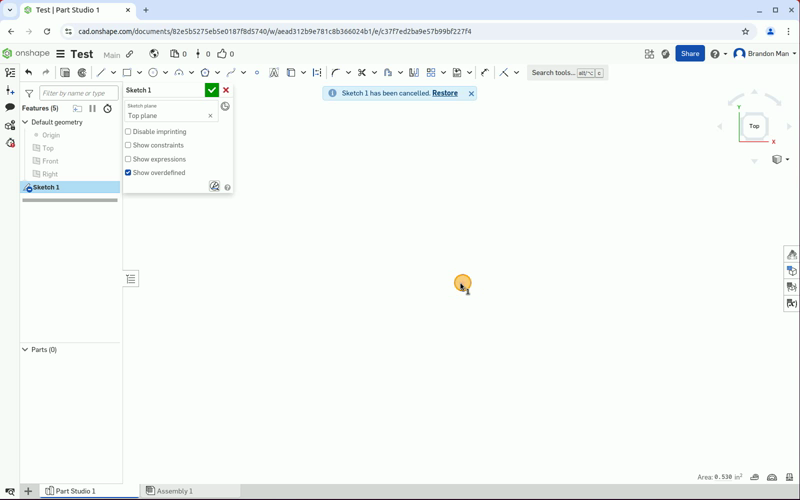
scroll(-6)
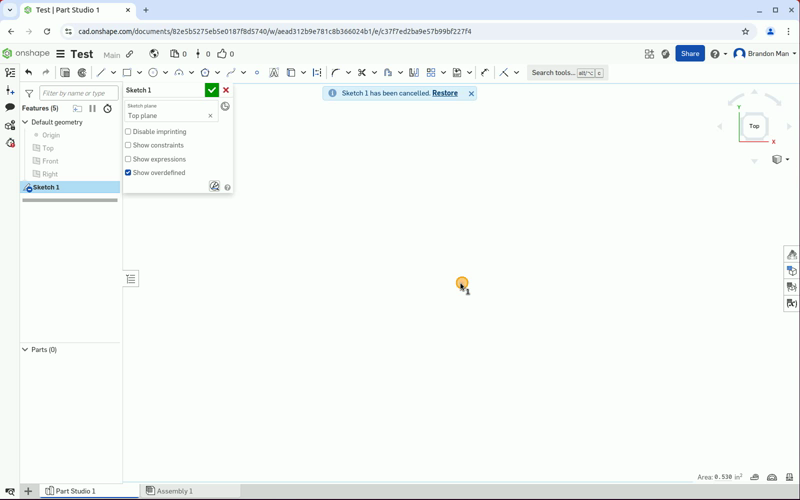
scroll(-6)
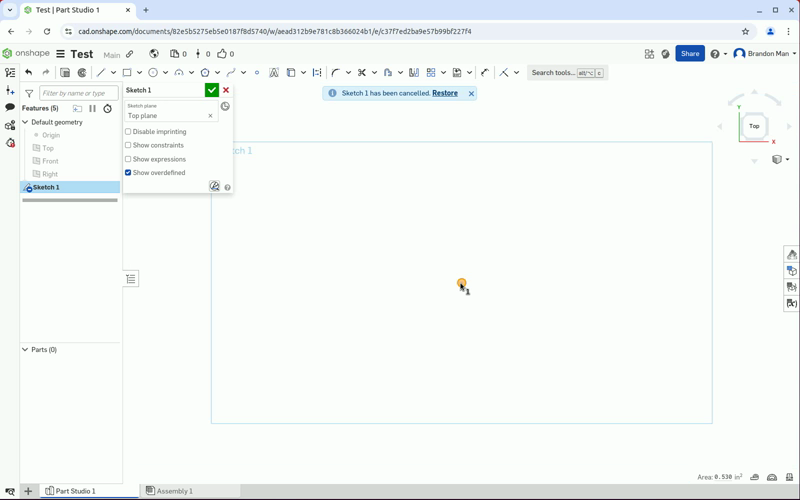
scroll(-6)
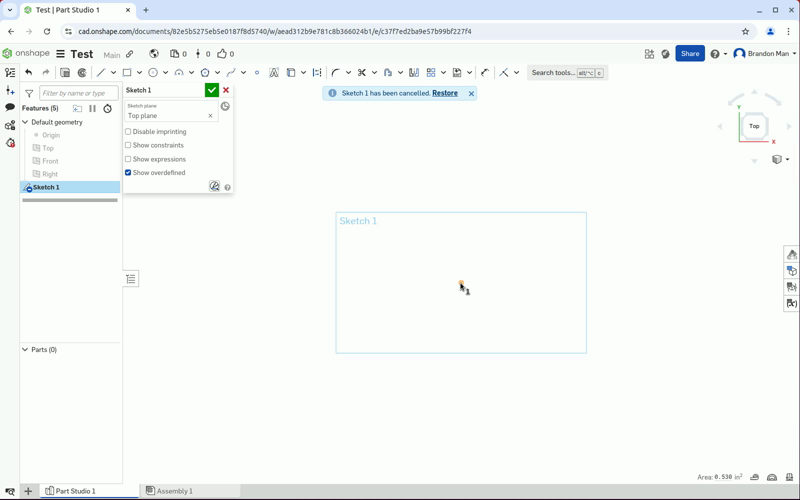
mouse_move(73, 352)
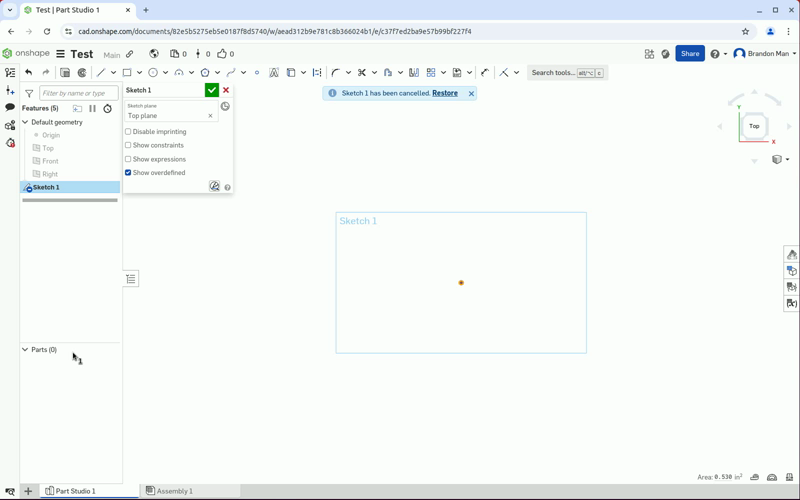
key(shift+y)
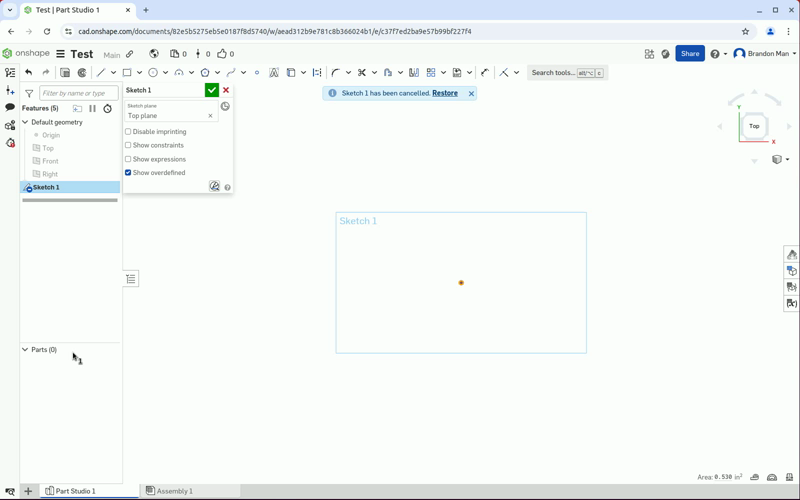
key(shift+e)
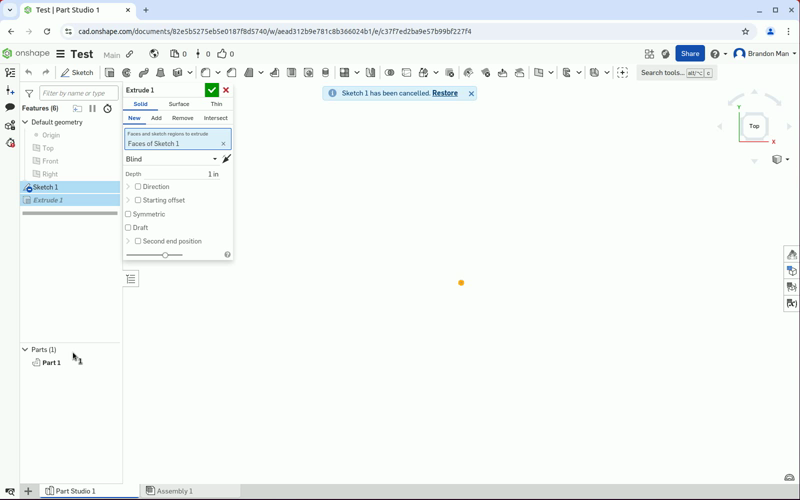
mouse_move(143, 106)
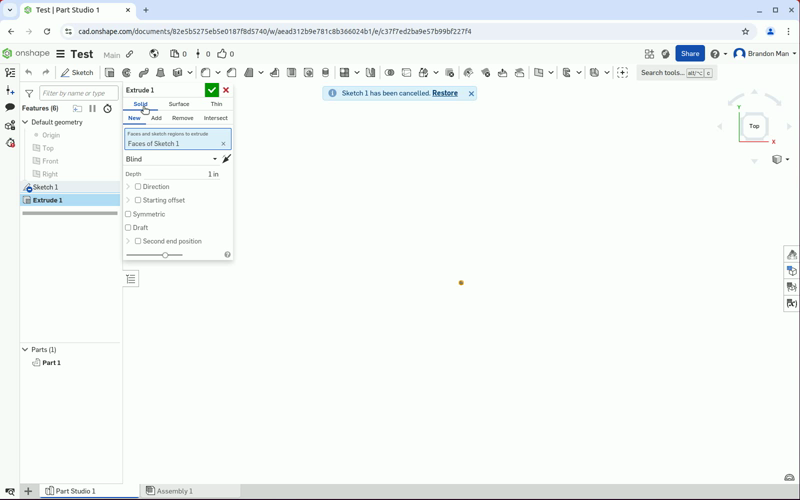
click(143, 106)
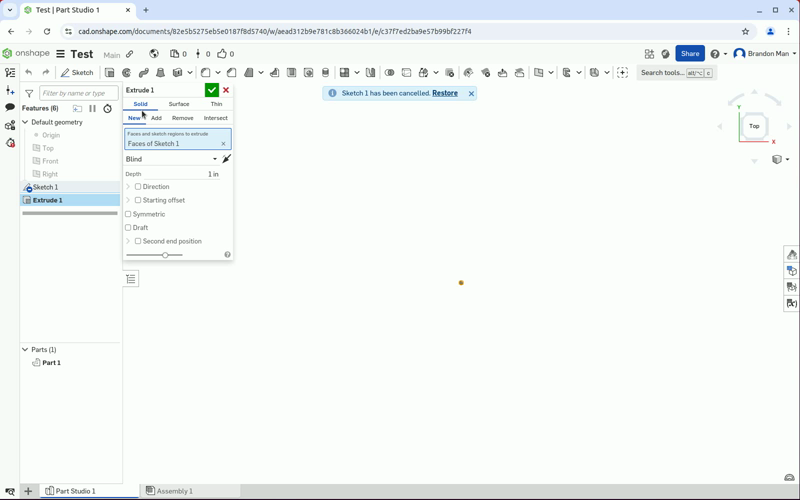
mouse_move(137, 120)
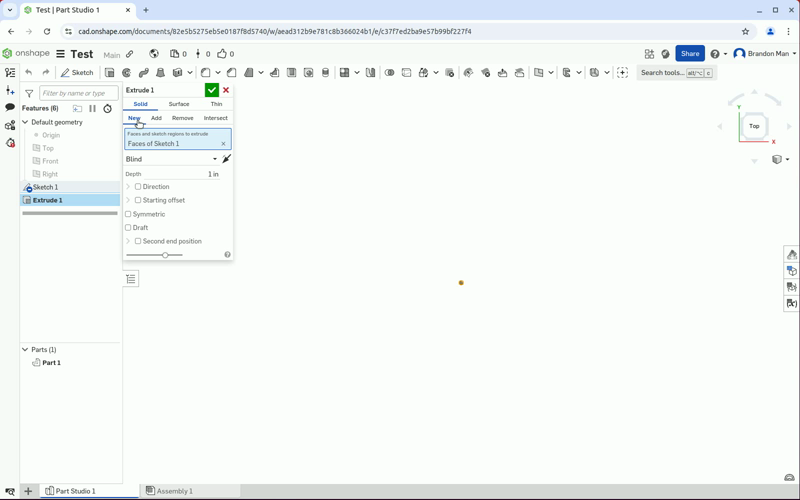
click(137, 120)
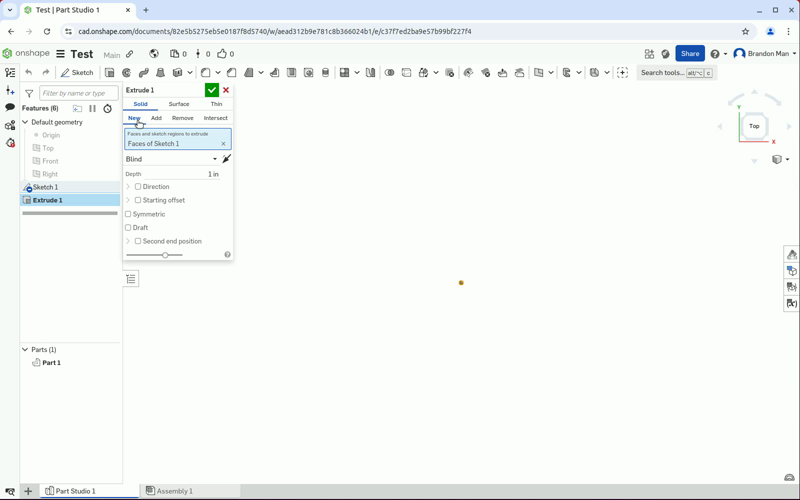
key(tab, 4)
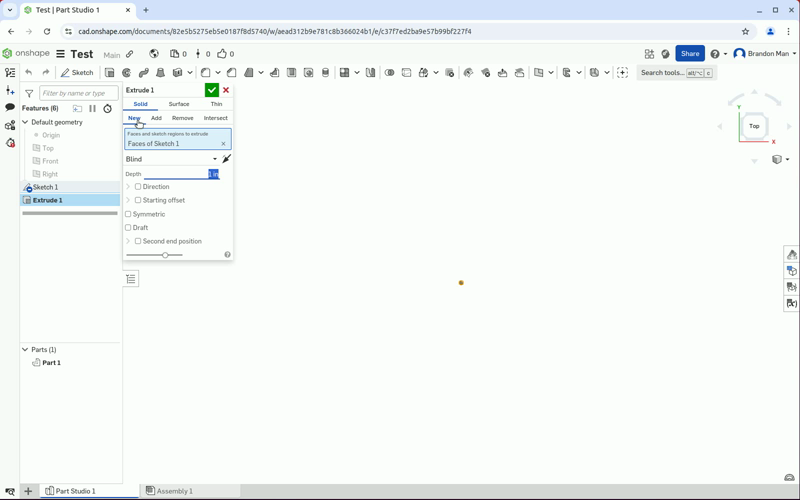
text(-19.979)
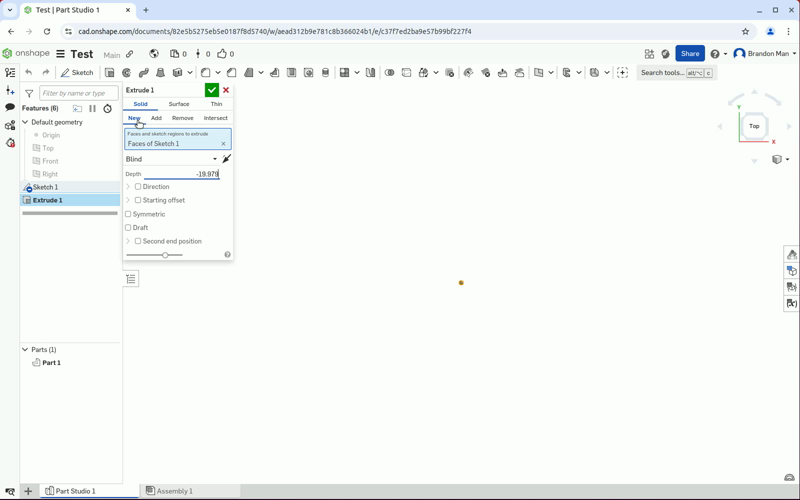
key(enter)
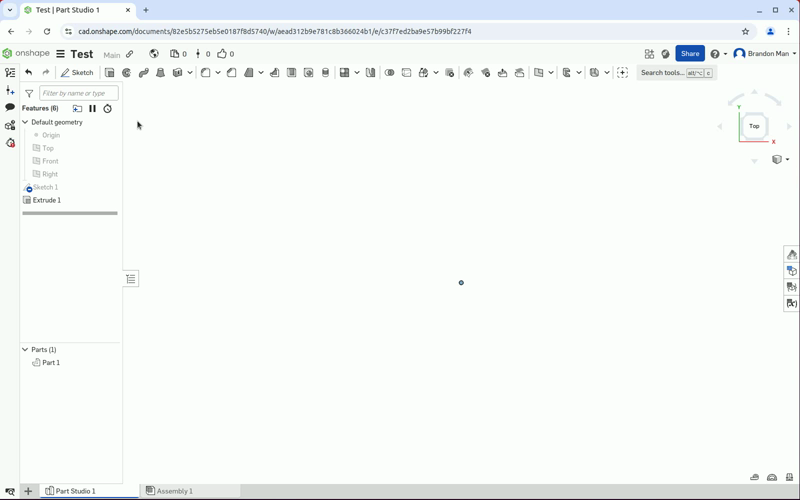
key(shift+h)
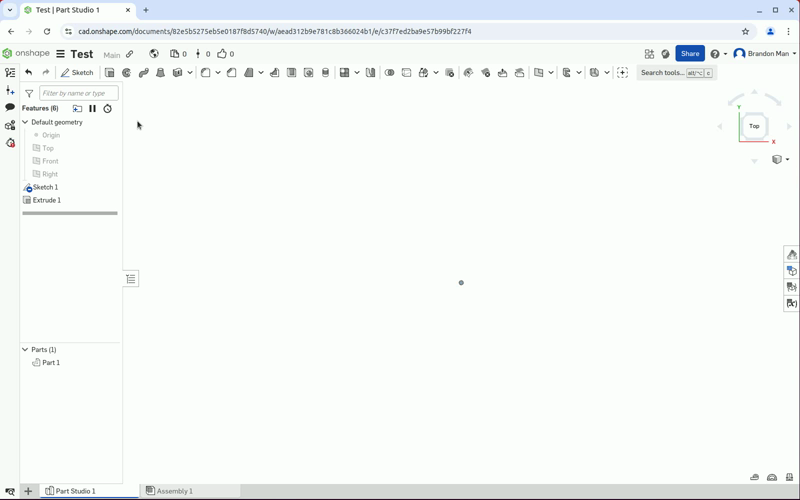
key(shift+h)
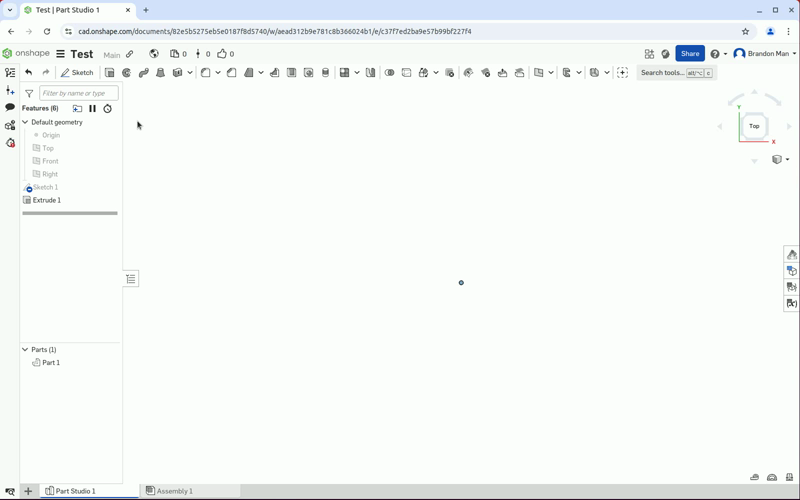
mouse_move(73, 189)
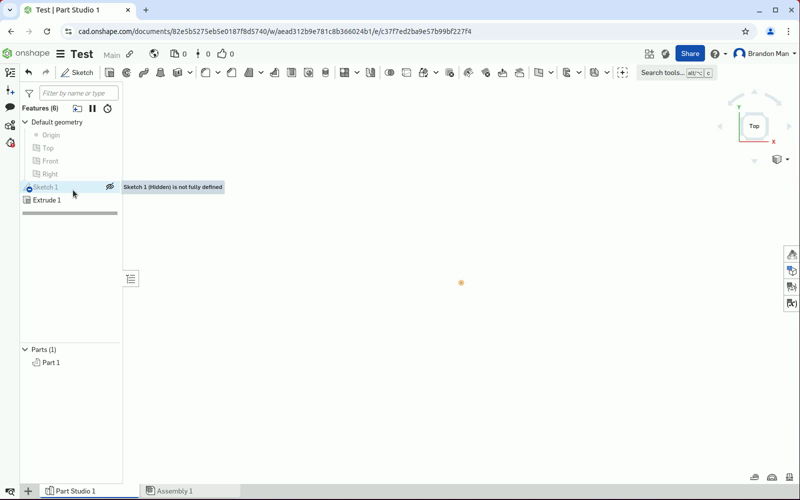
click(73, 189)
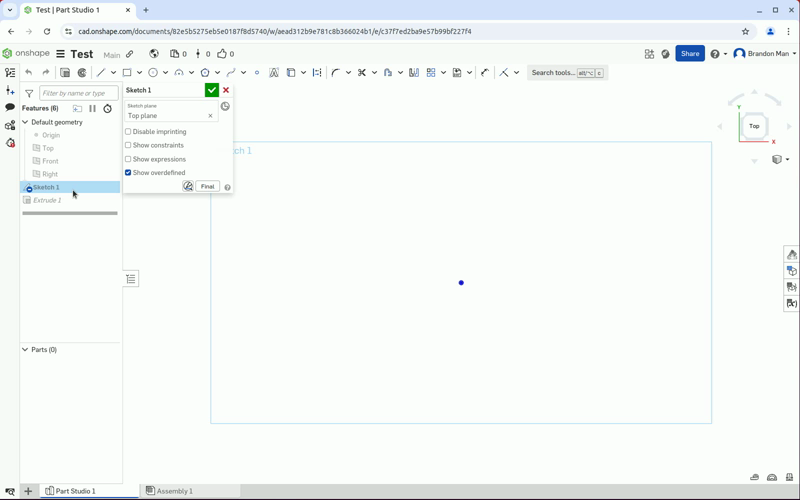
mouse_move(229, 92)
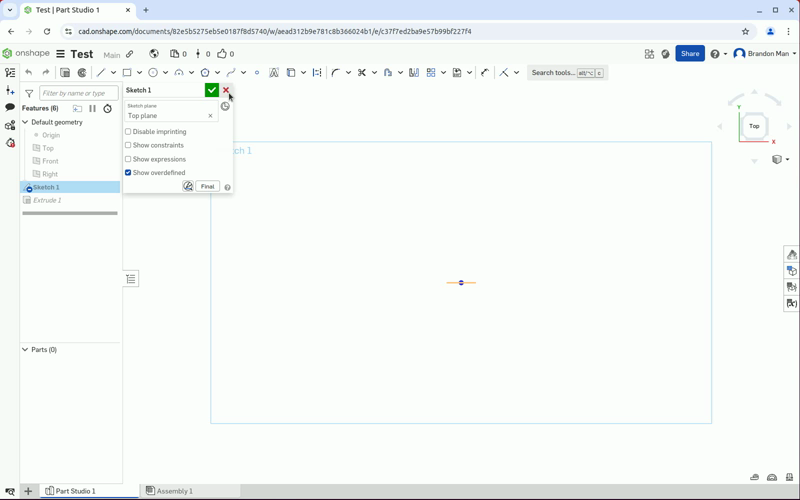
click(229, 92)
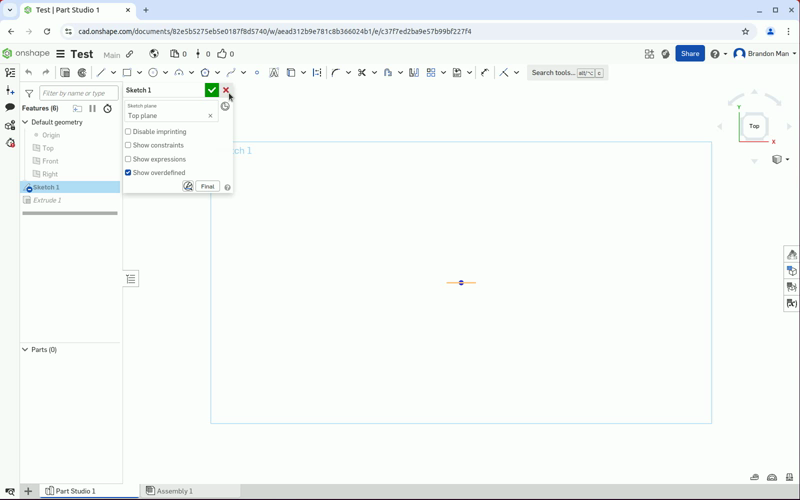
key(shift+s)
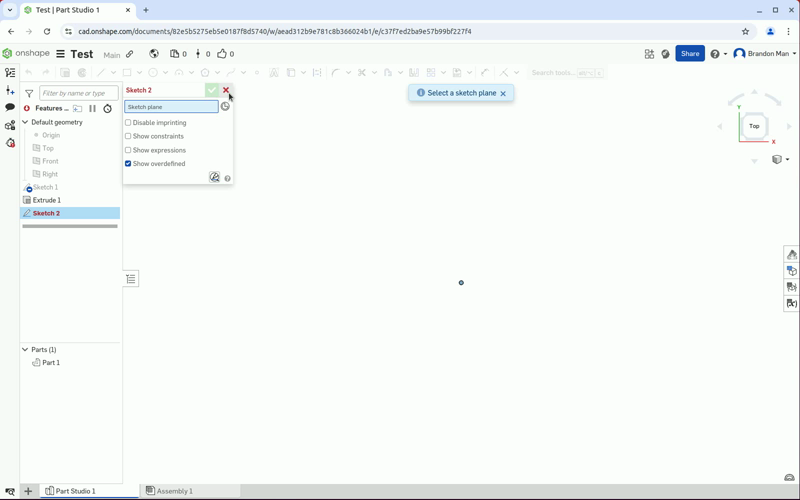
mouse_move(73, 150)
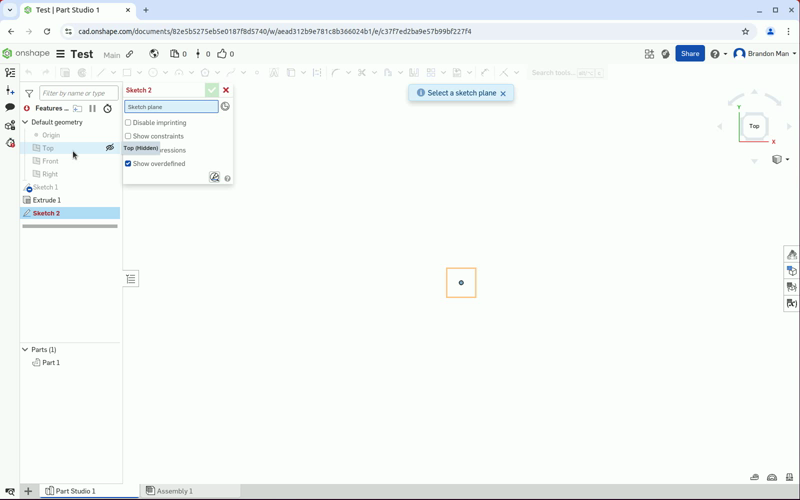
click(73, 150)
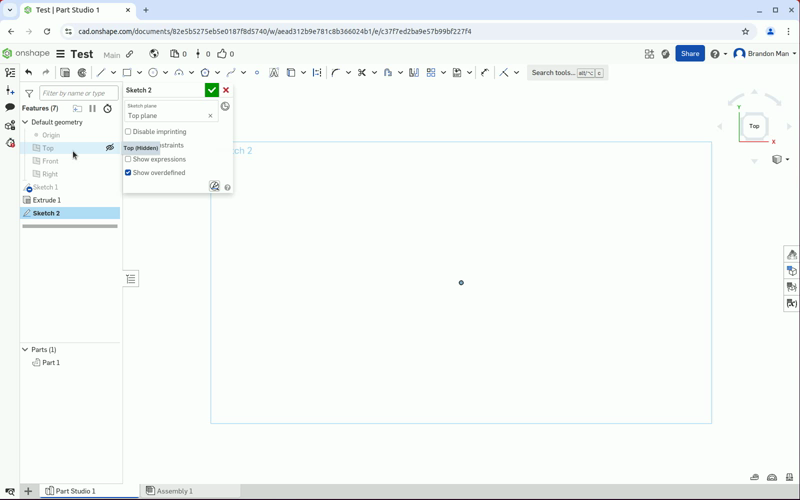
mouse_move(73, 352)
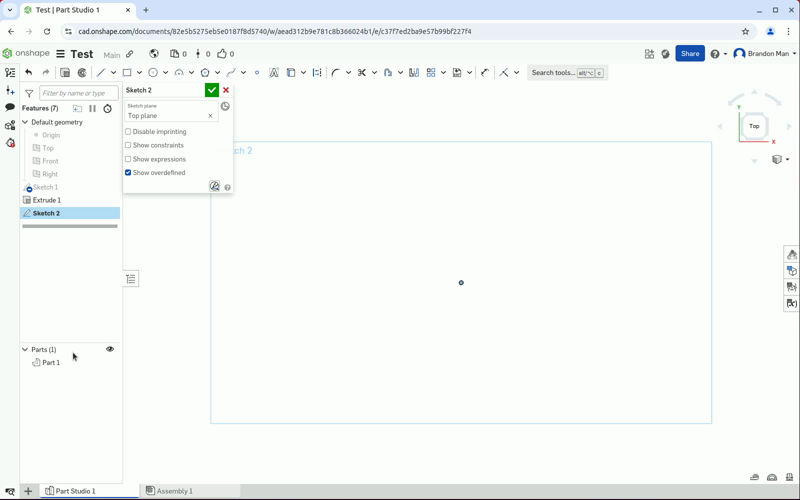
key(y)
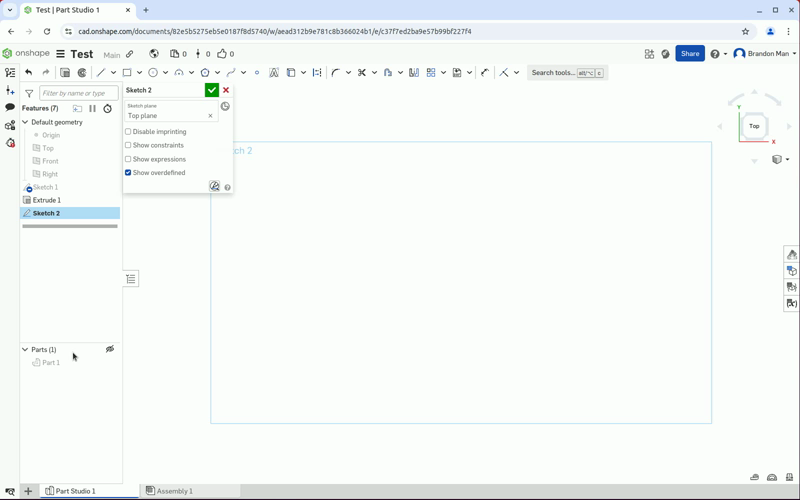
key(c)
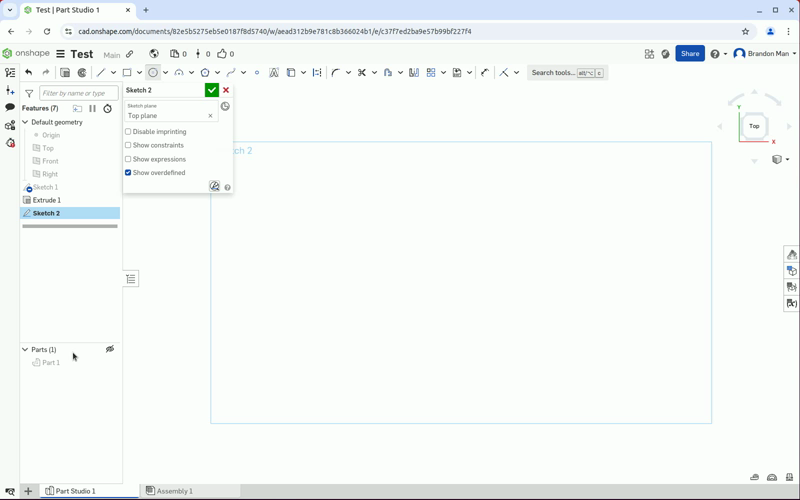
key_down(shift)
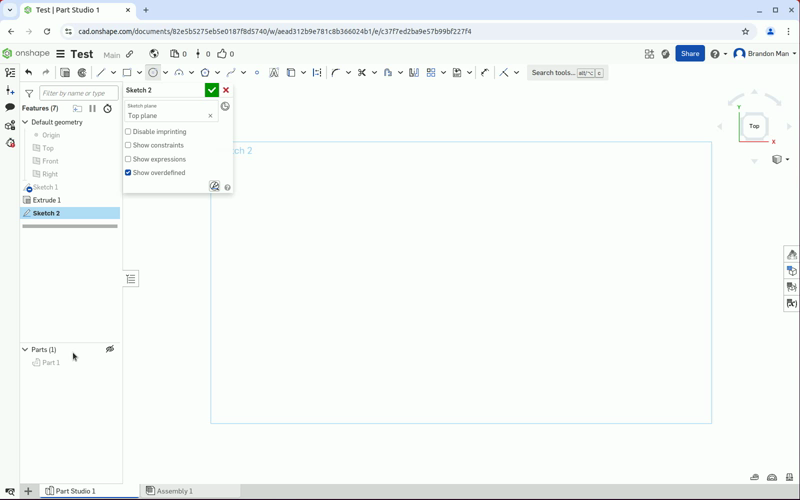
mouse_move(350, 282)
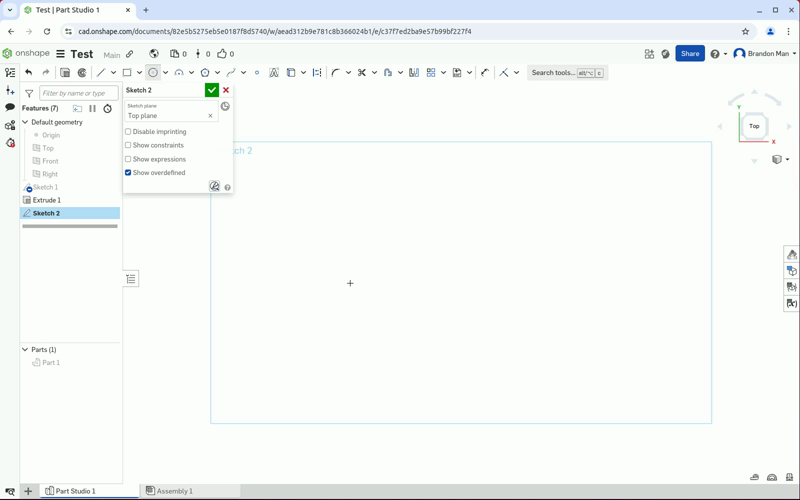
click(350, 282)
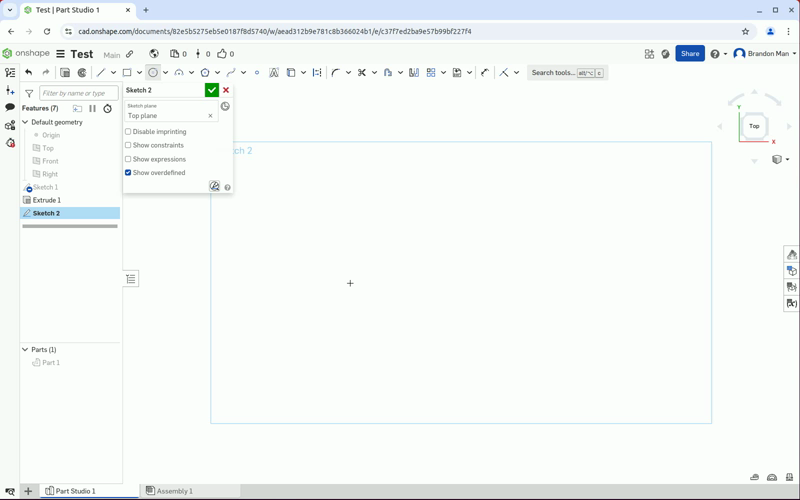
key_up(shift)
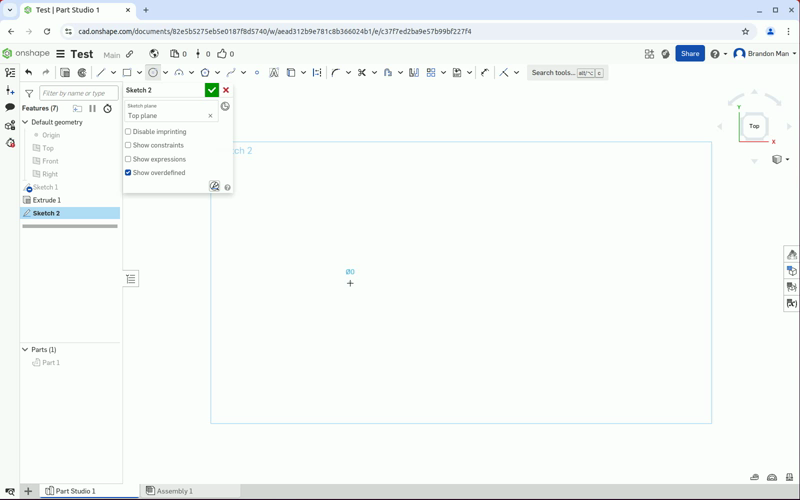
mouse_move(351, 282)
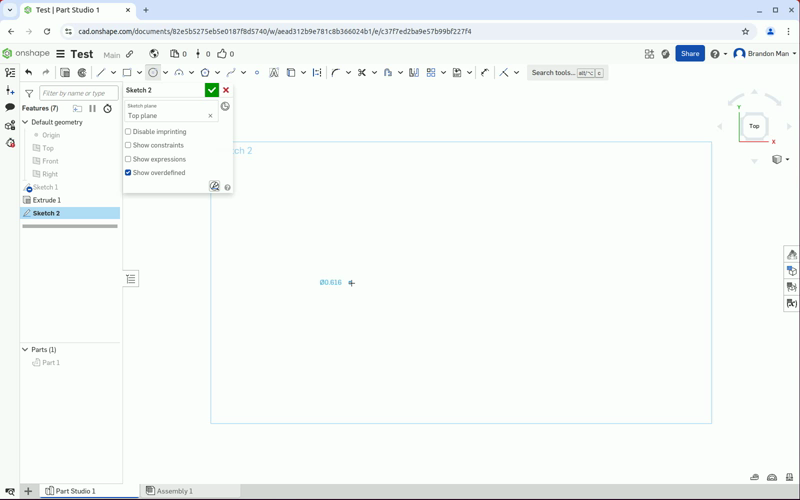
scroll(6)
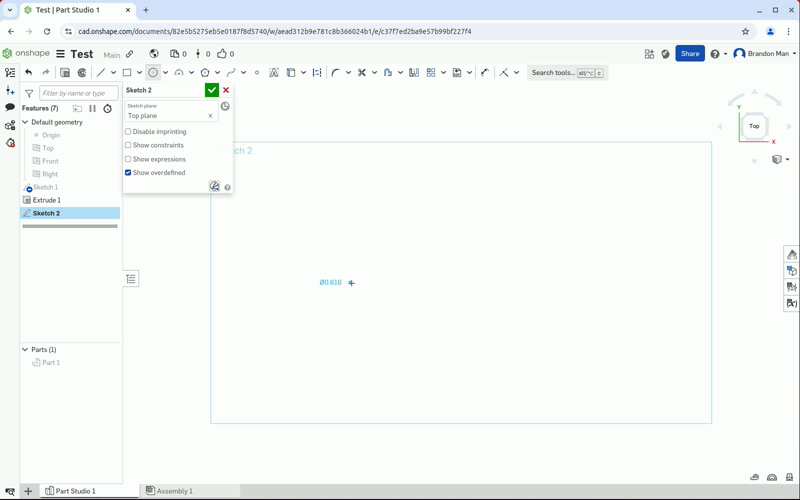
scroll(6)
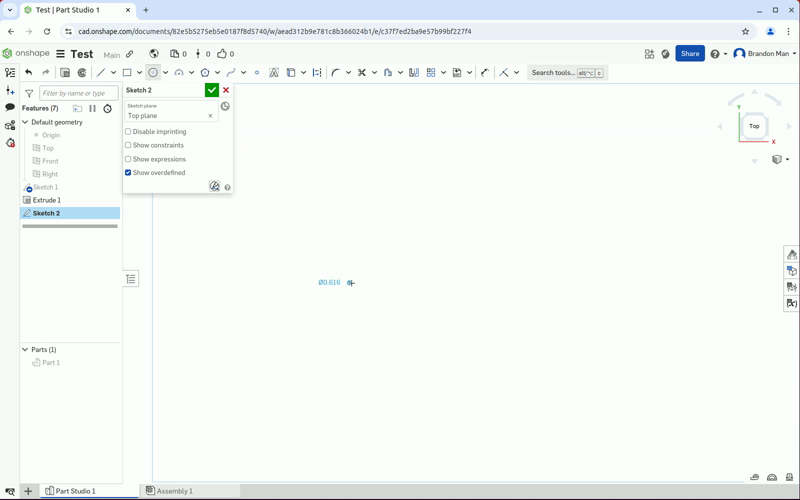
scroll(6)
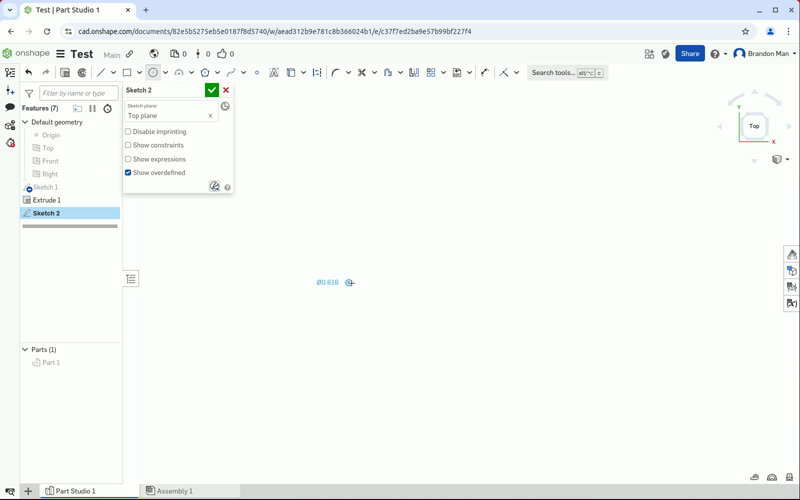
scroll(6)
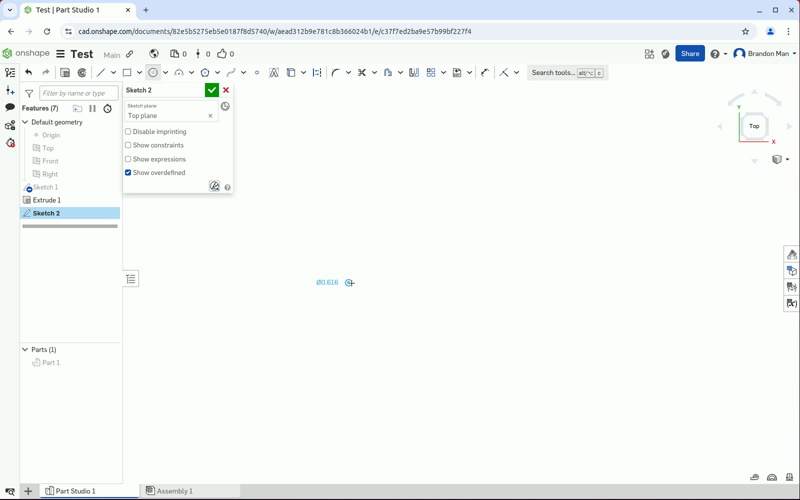
scroll(6)
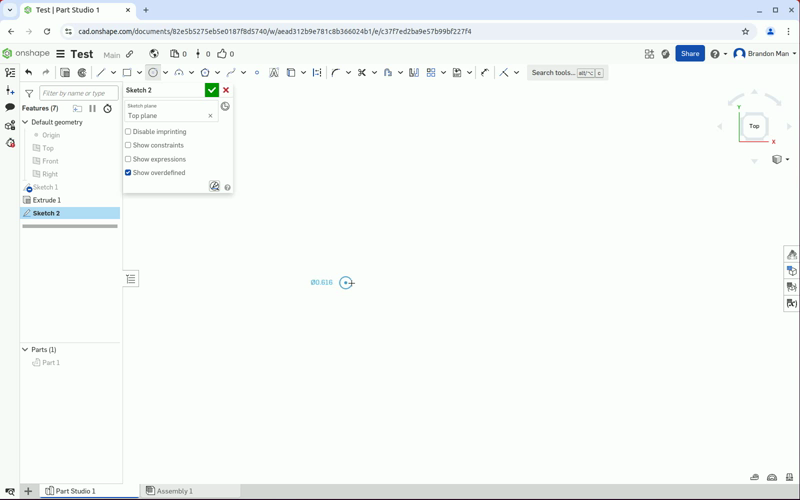
scroll(6)
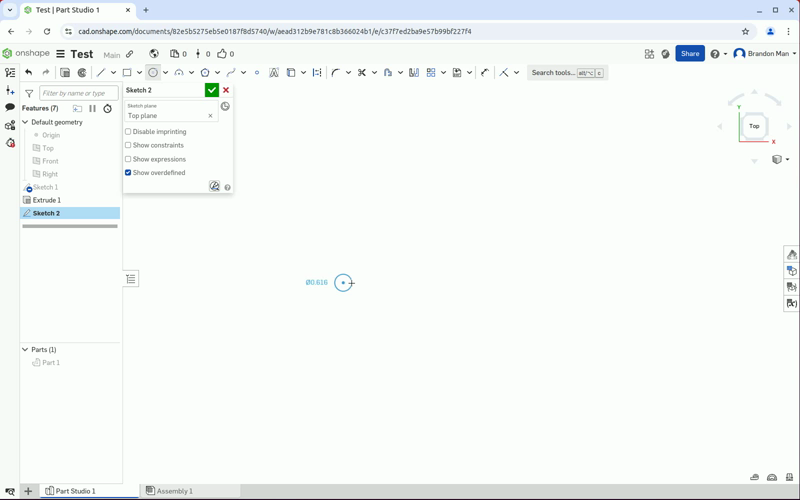
scroll(6)
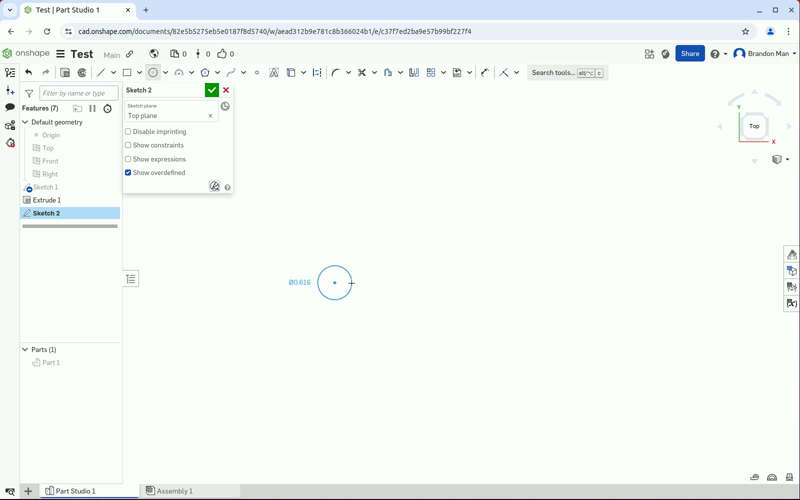
click(351, 282)
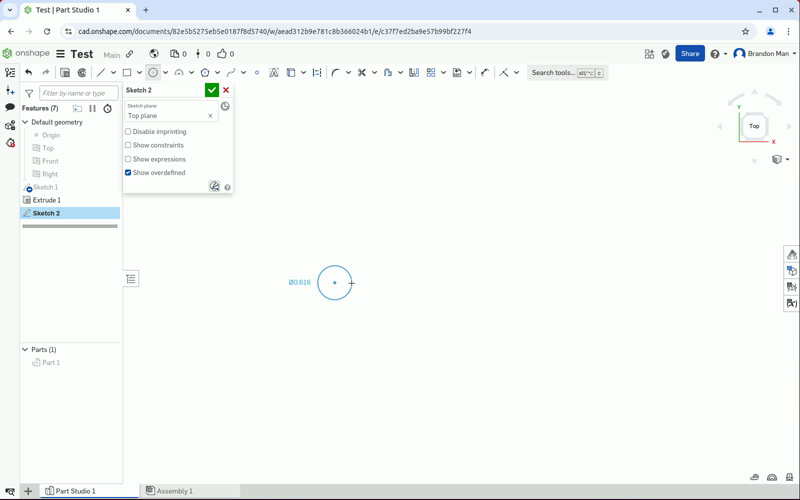
scroll(-6)
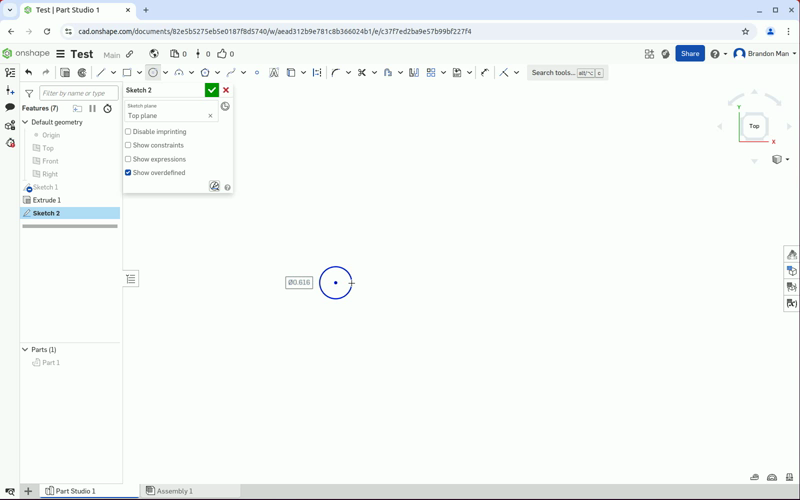
scroll(-6)
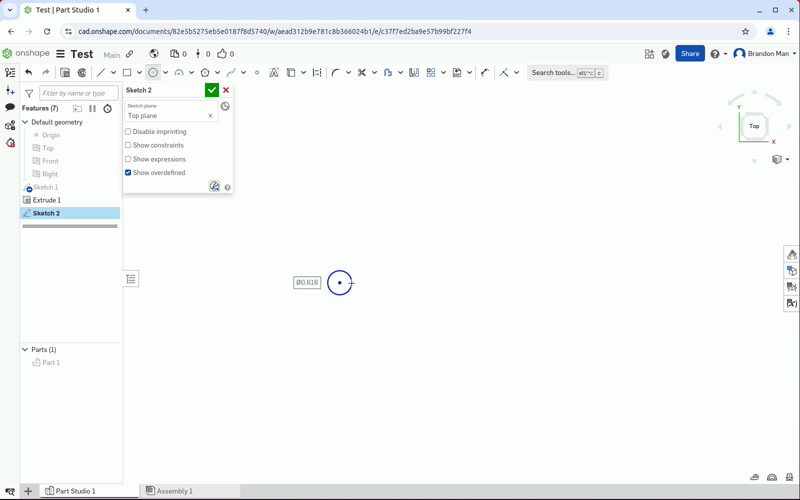
scroll(-6)
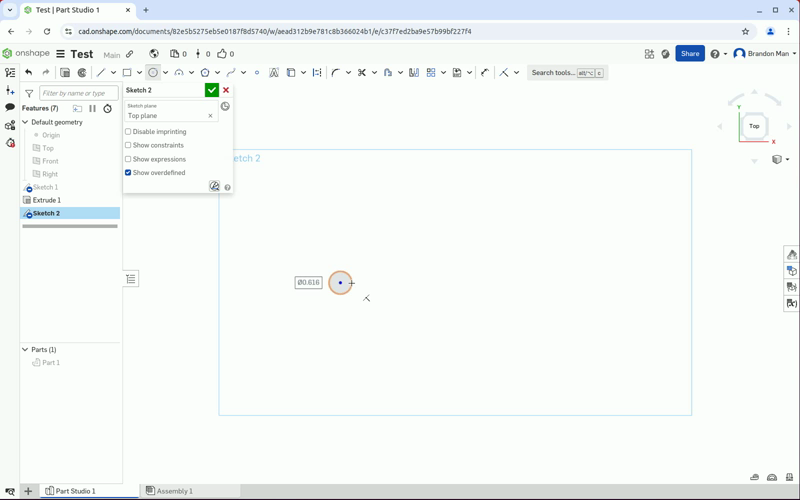
scroll(-6)
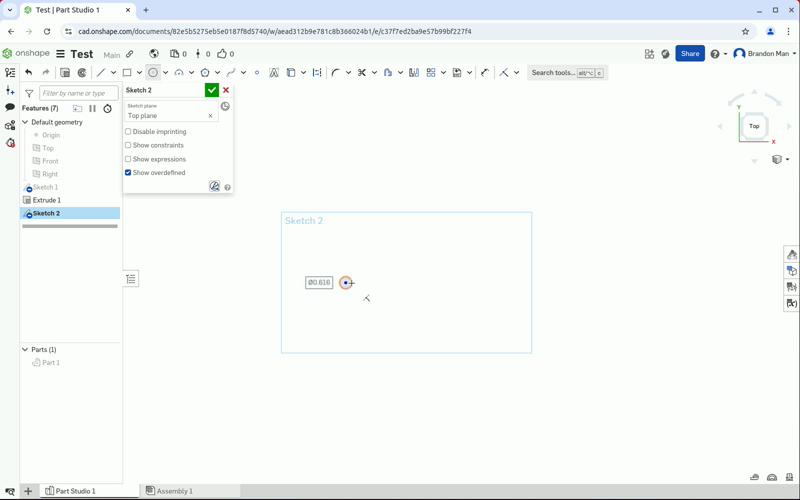
scroll(-6)
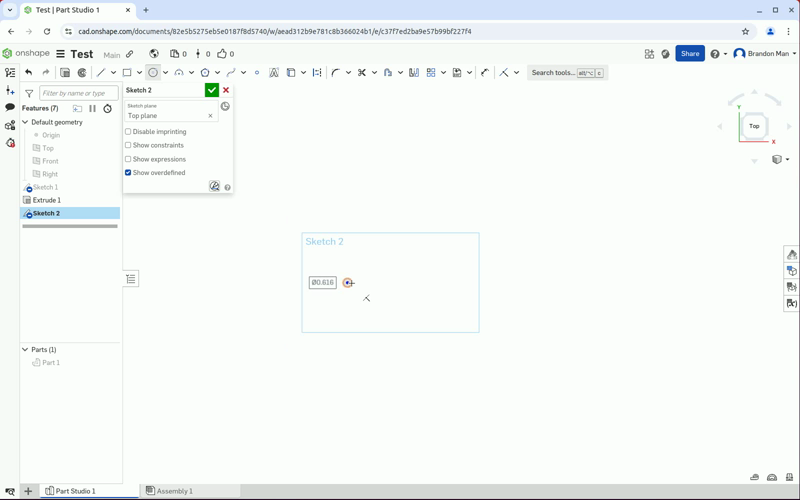
scroll(-6)
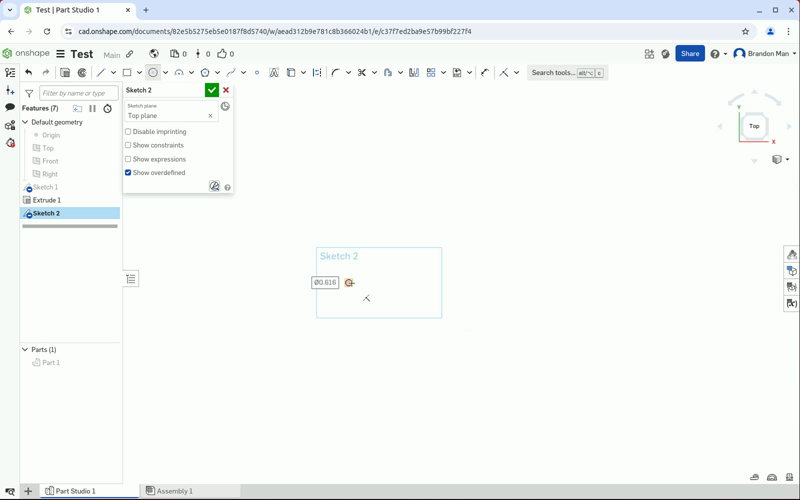
scroll(-6)
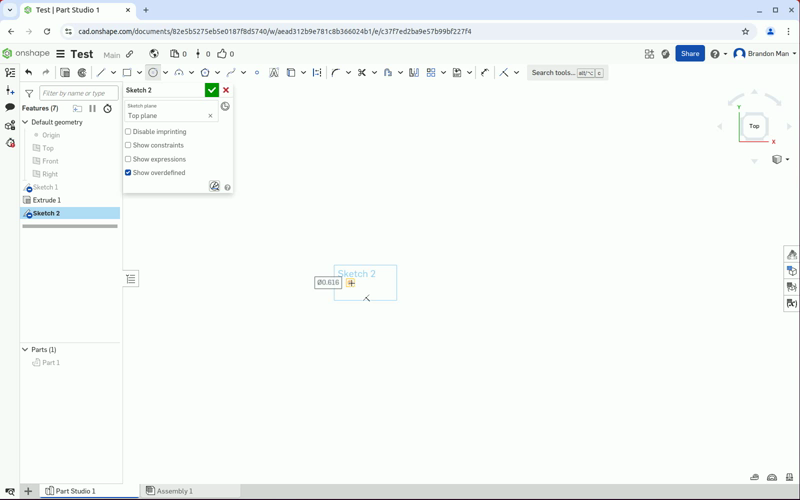
key(esc)
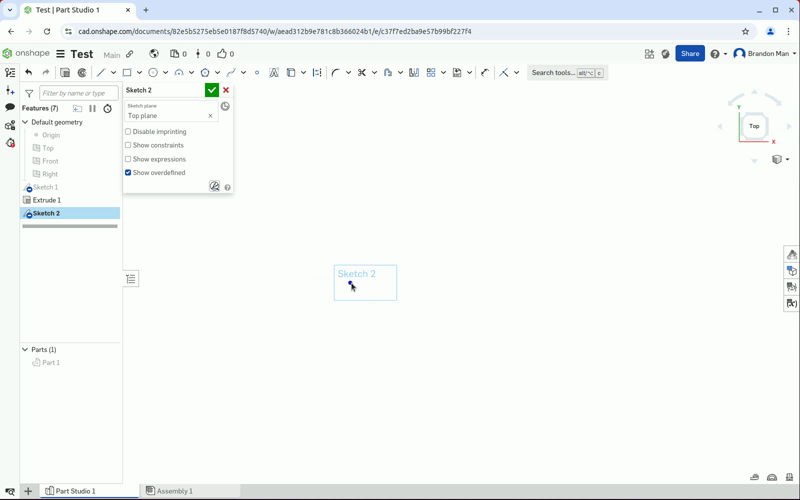
mouse_move(351, 282)
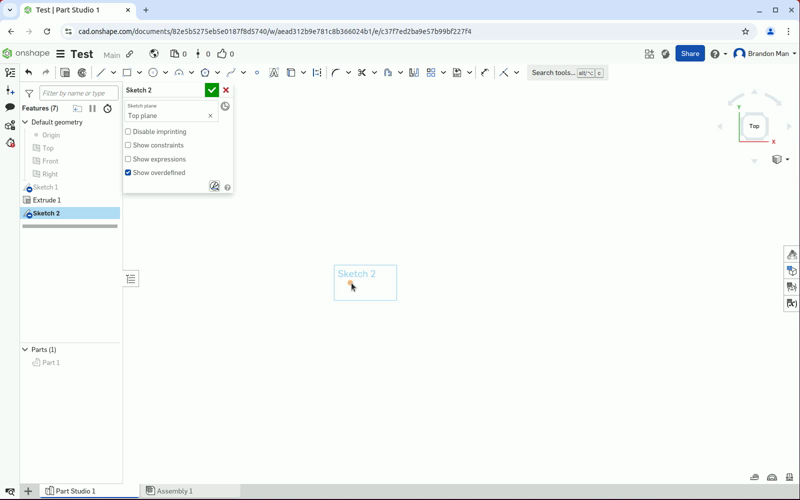
scroll(6)
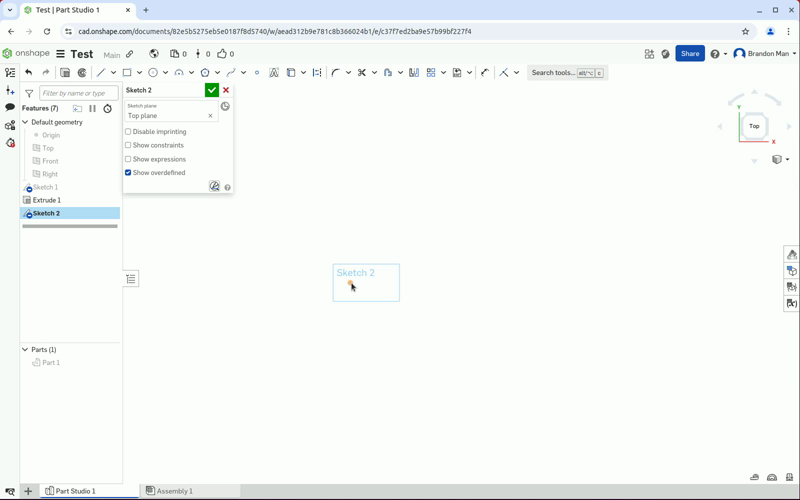
scroll(6)
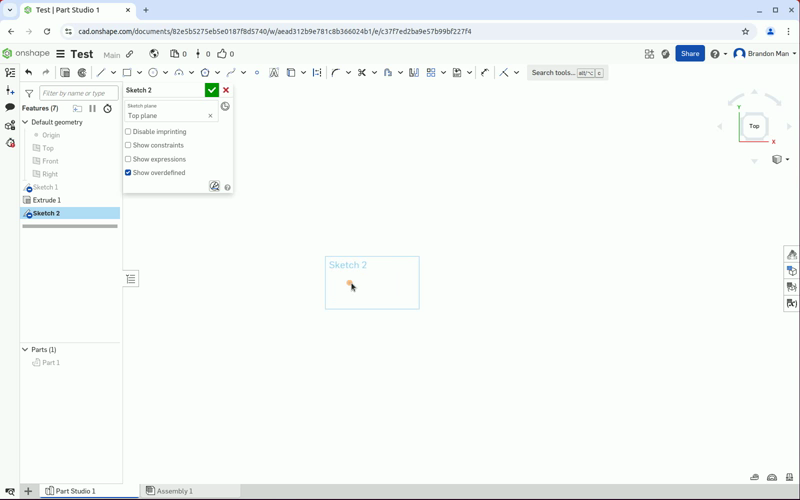
scroll(6)
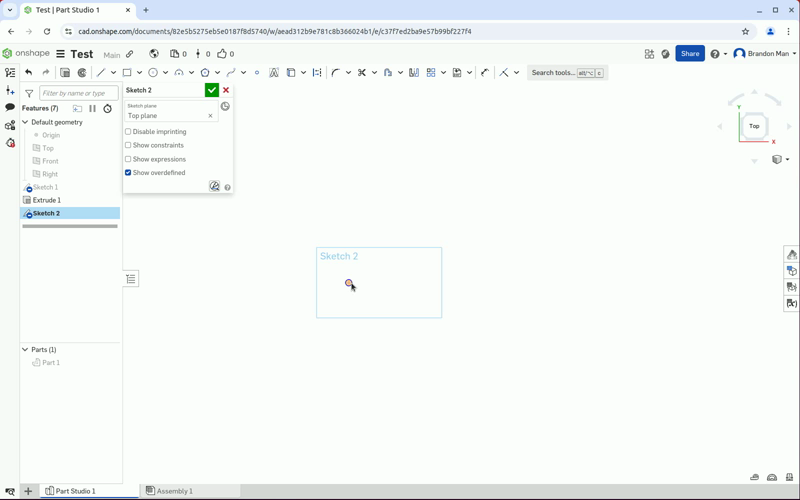
scroll(6)
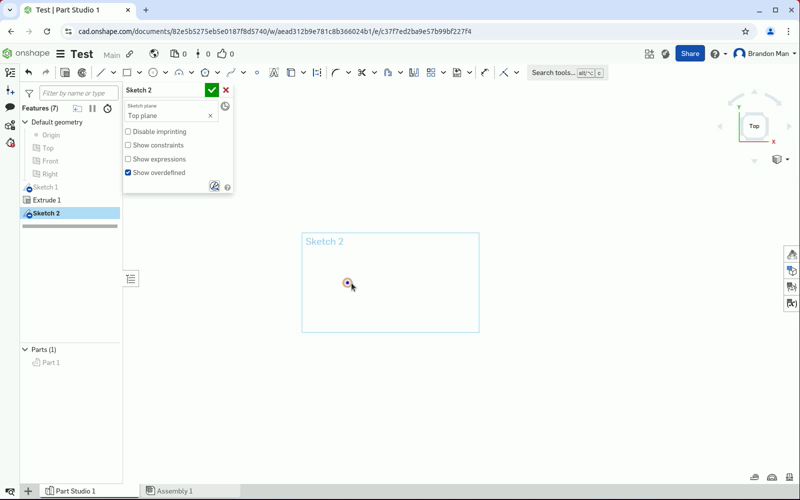
scroll(6)
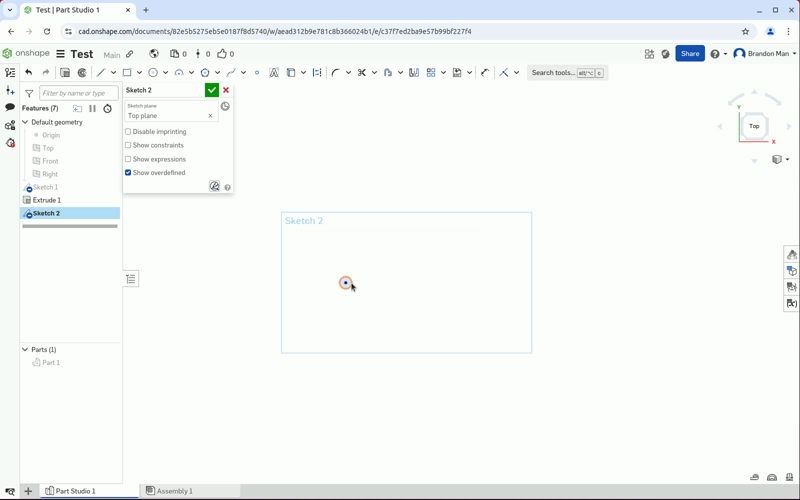
scroll(6)
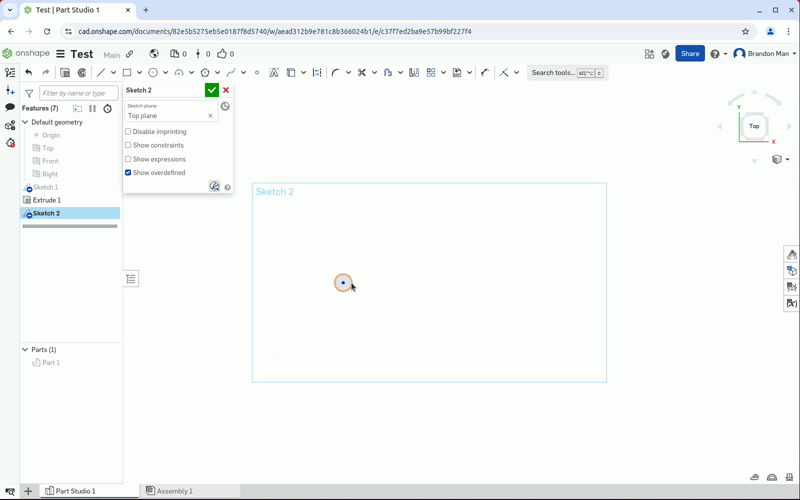
scroll(6)
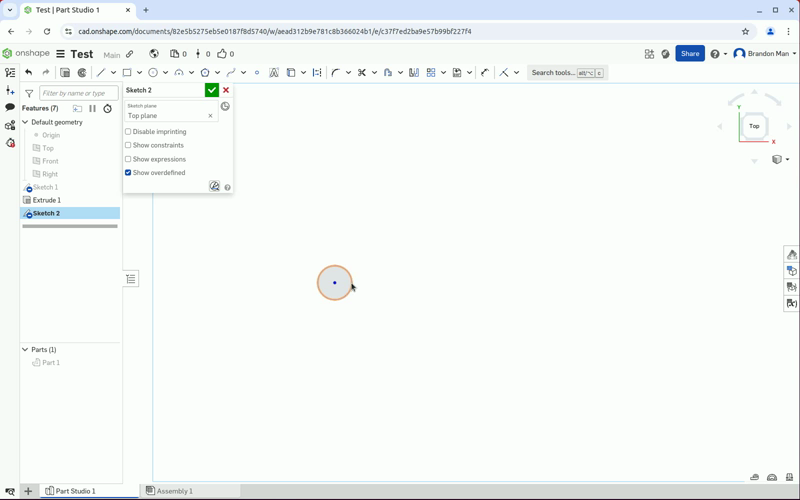
click(351, 282)
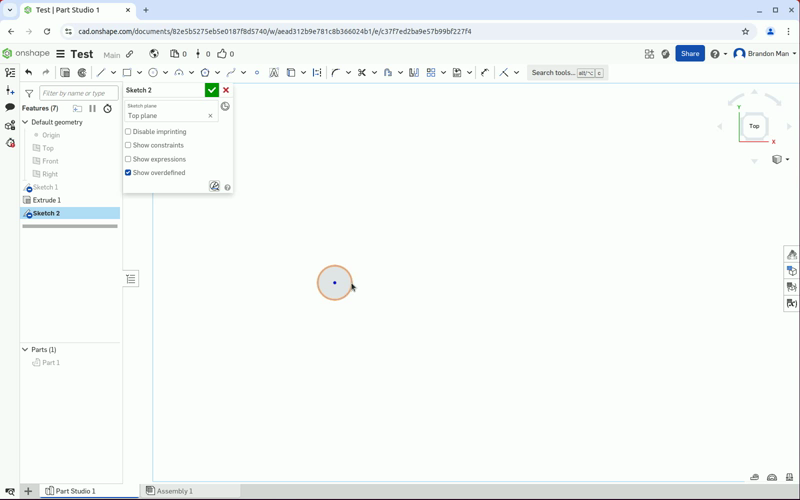
scroll(-6)
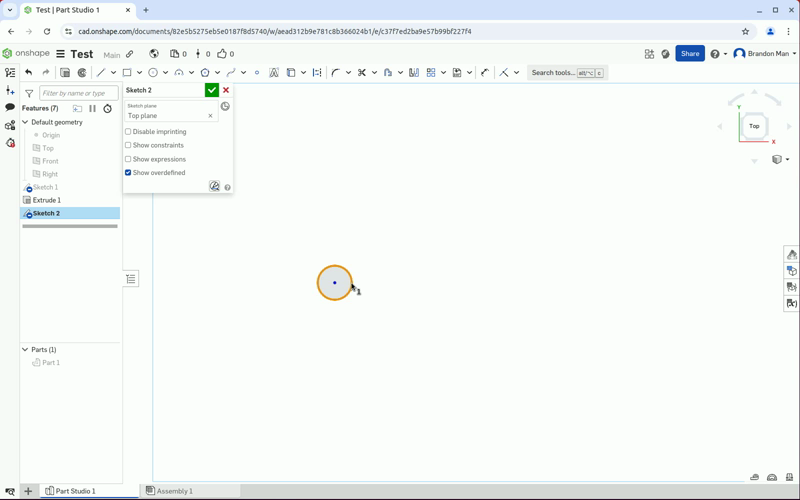
scroll(-6)
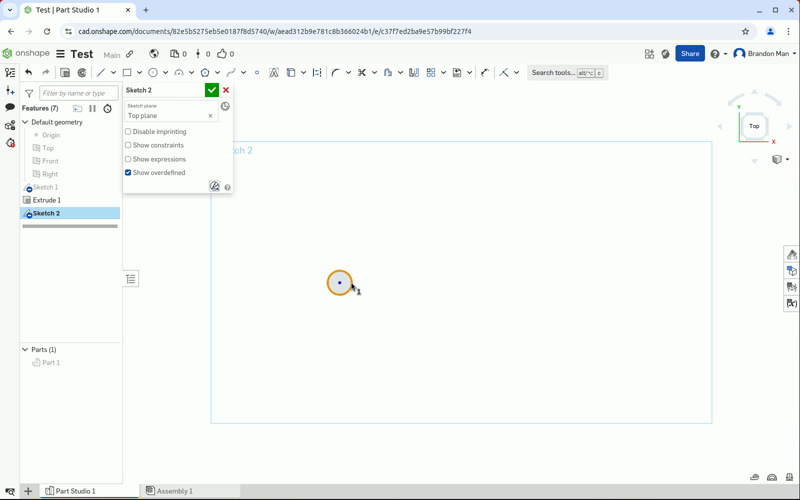
scroll(-6)
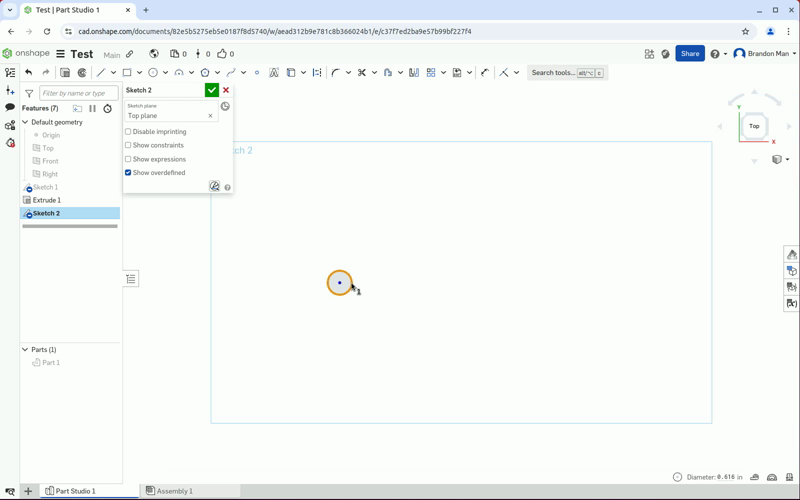
scroll(-6)
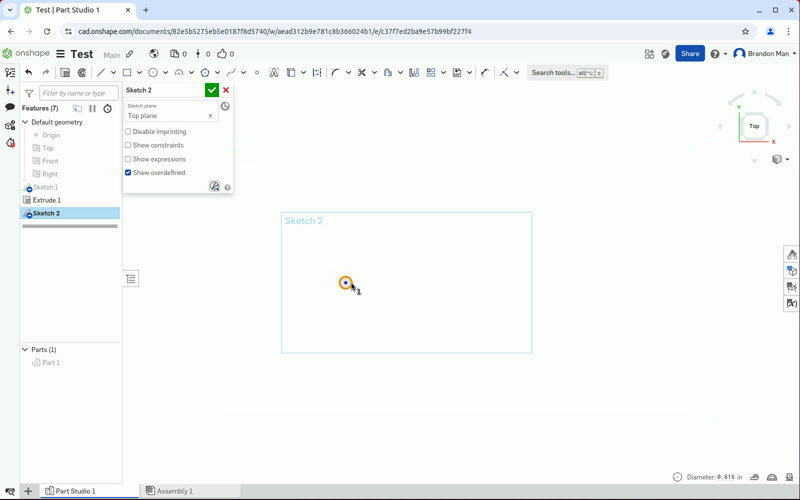
scroll(-6)
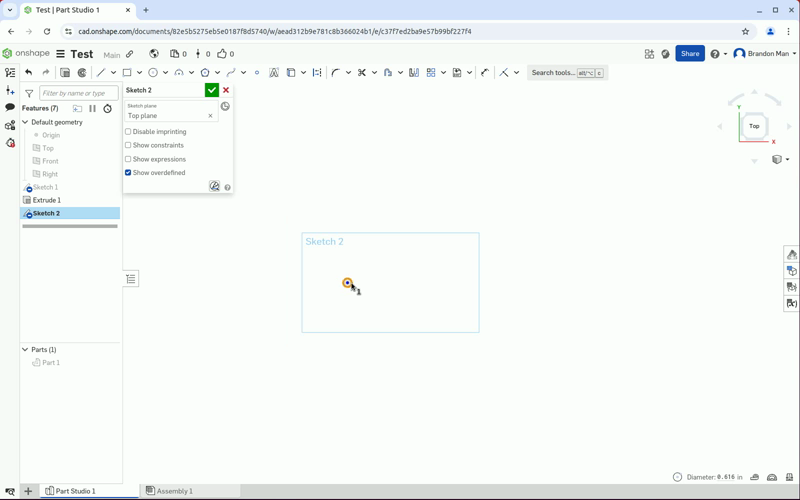
scroll(-6)
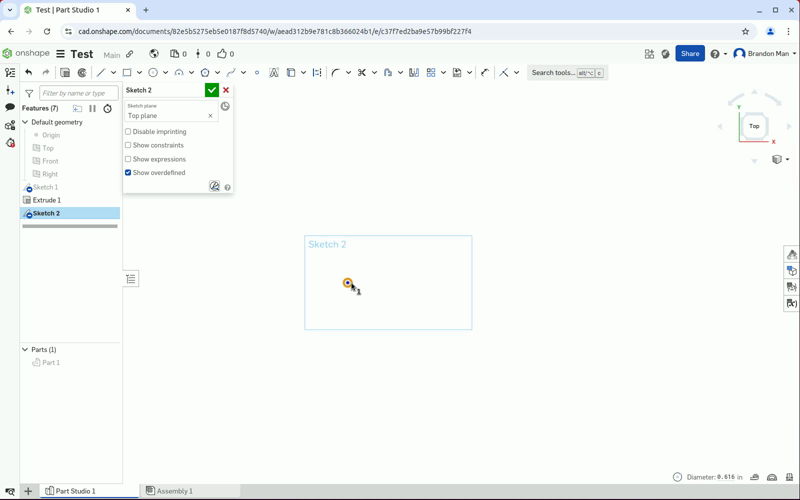
scroll(-6)
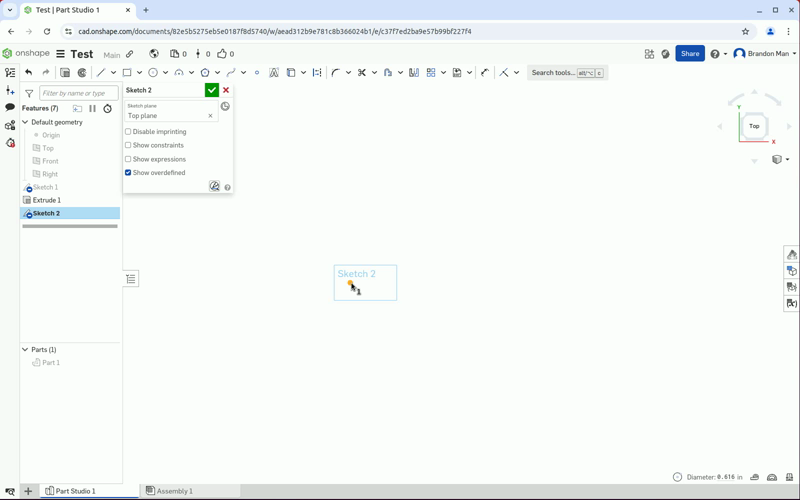
mouse_move(73, 352)
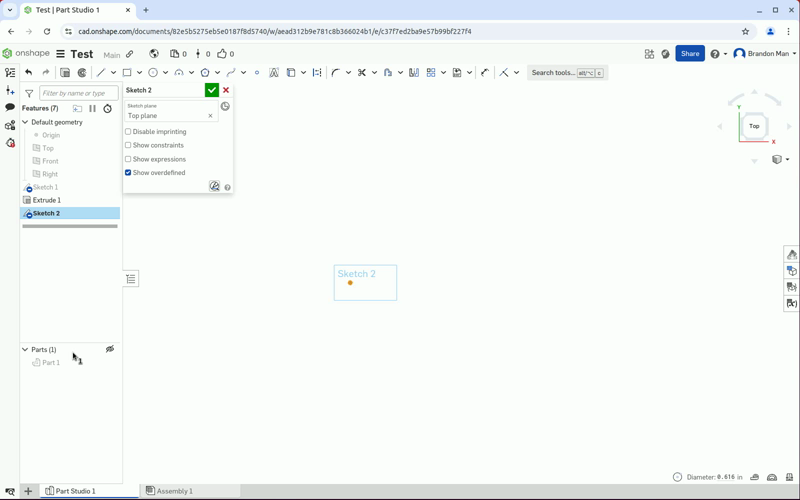
key(shift+y)
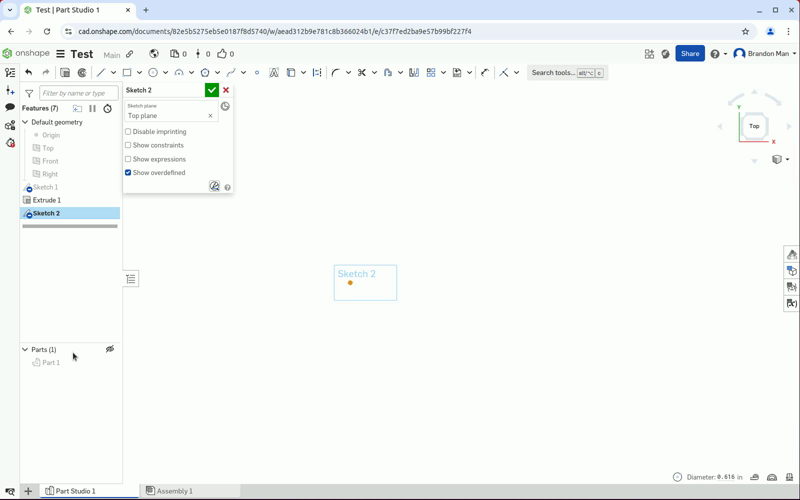
key(shift+e)
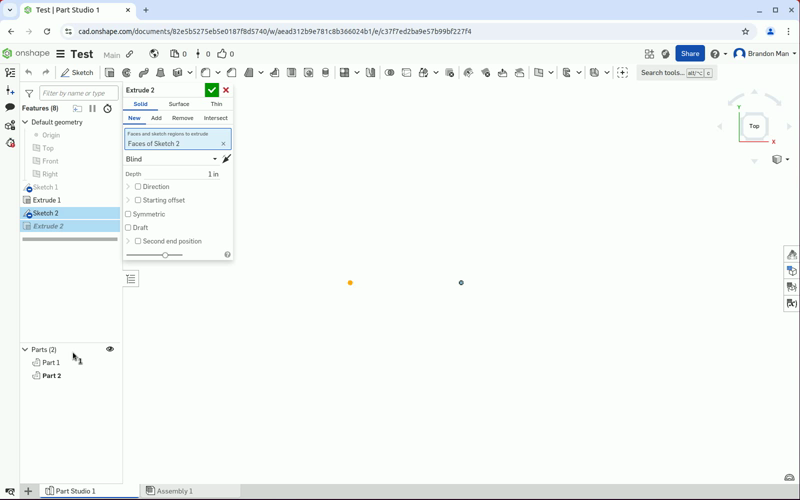
mouse_move(143, 106)
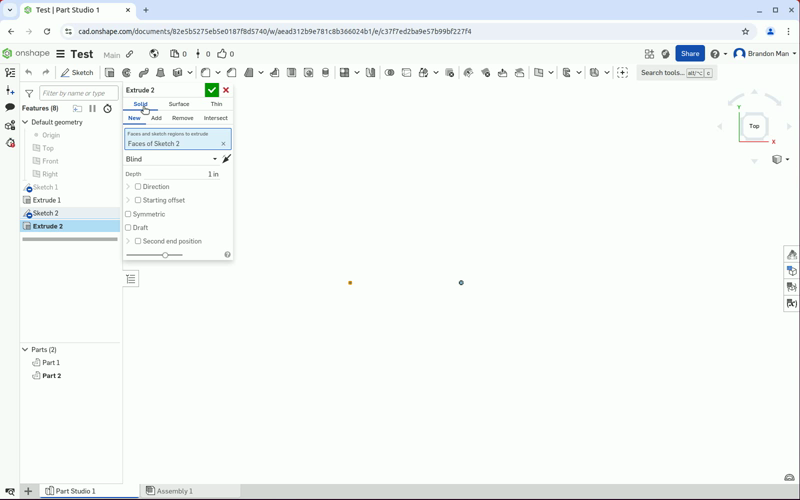
click(143, 106)
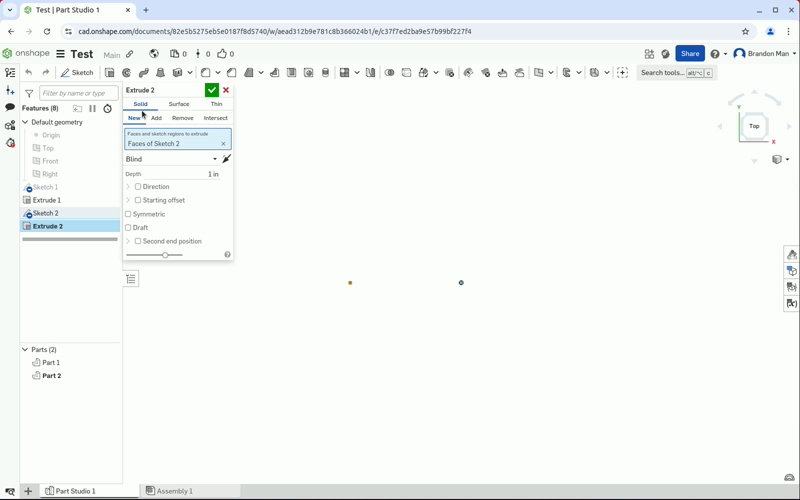
mouse_move(137, 120)
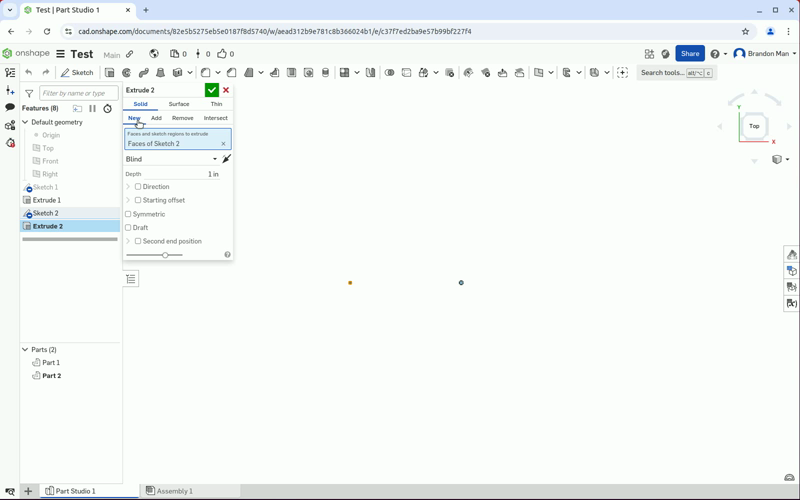
click(137, 120)
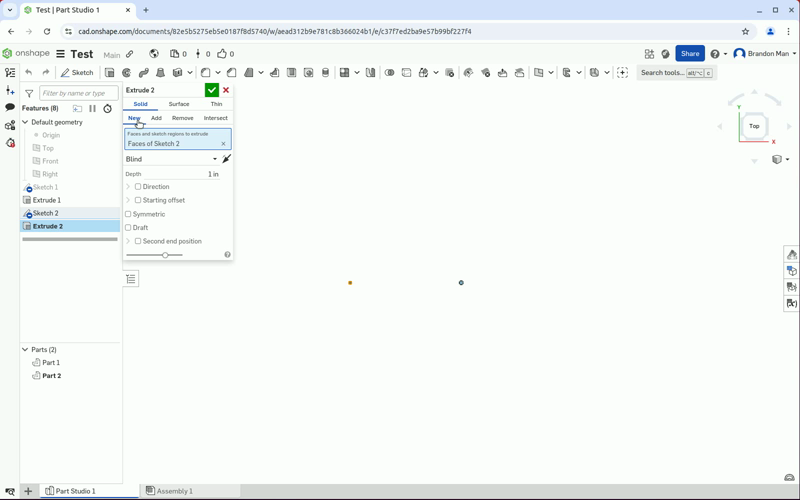
key(tab, 4)
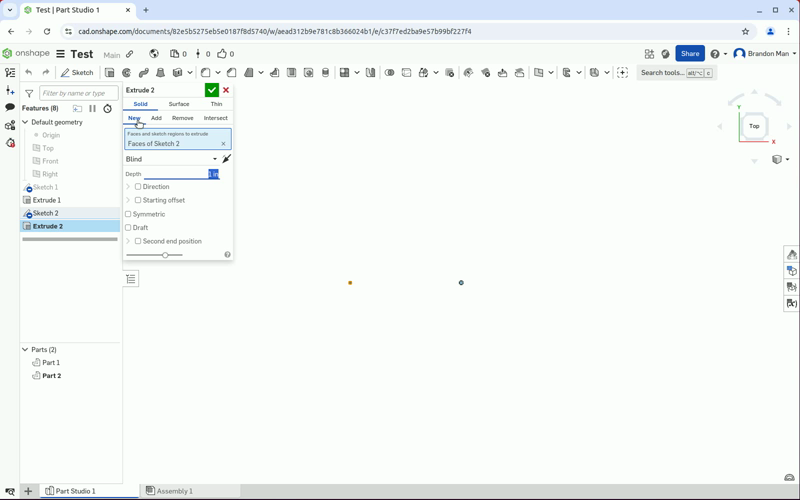
text(-19.979)
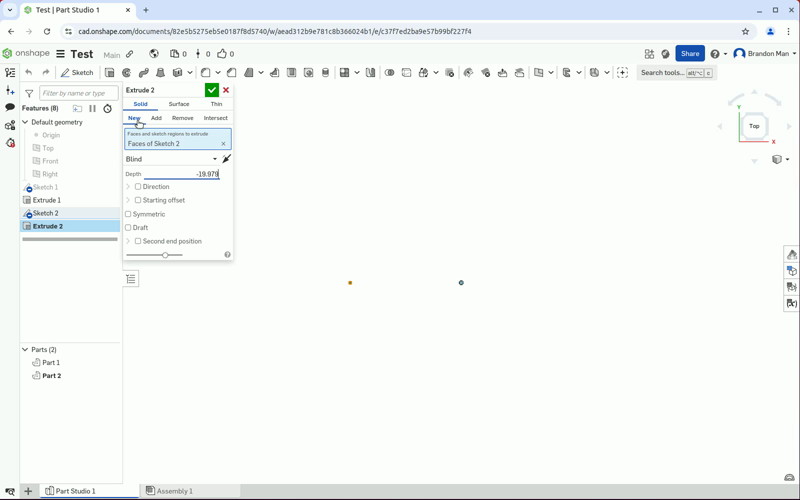
key(enter)
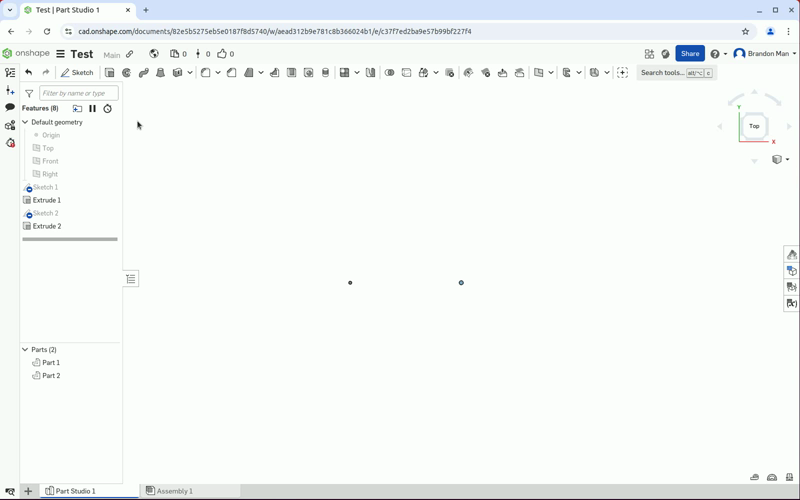
key(shift+h)
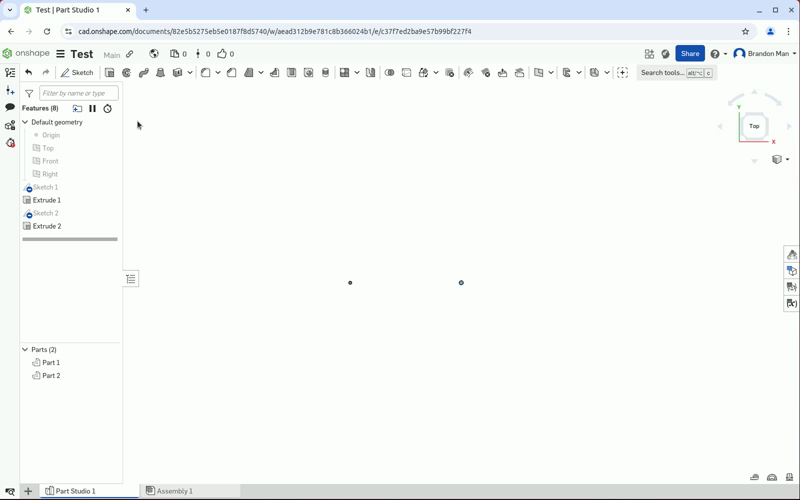
key(shift+h)
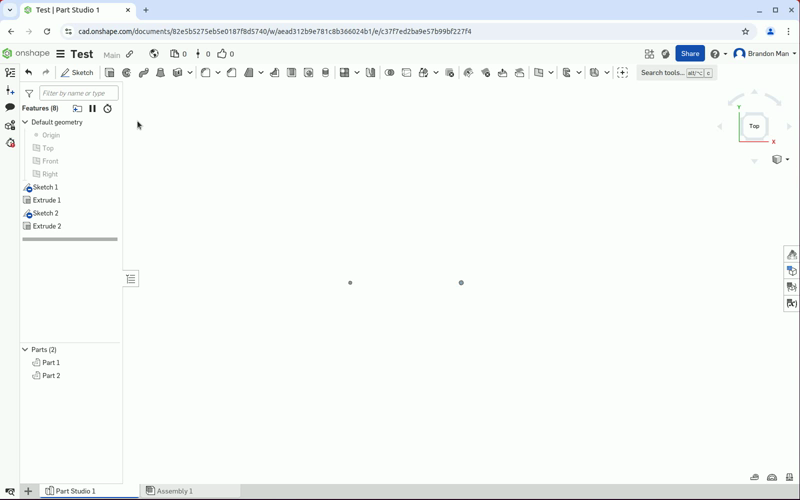
key(shift+7)
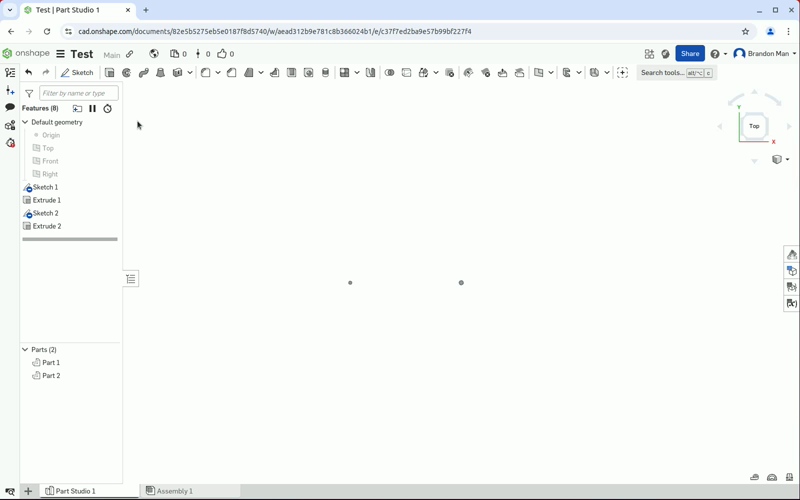
key(up, 3)
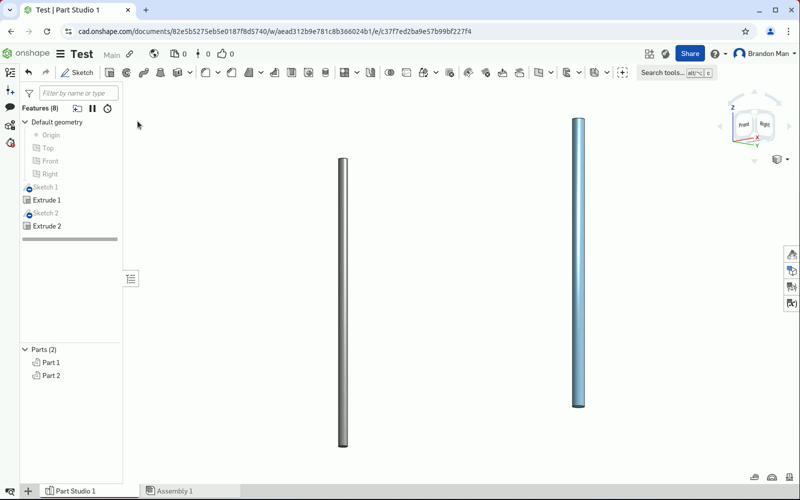
key(left, 3)
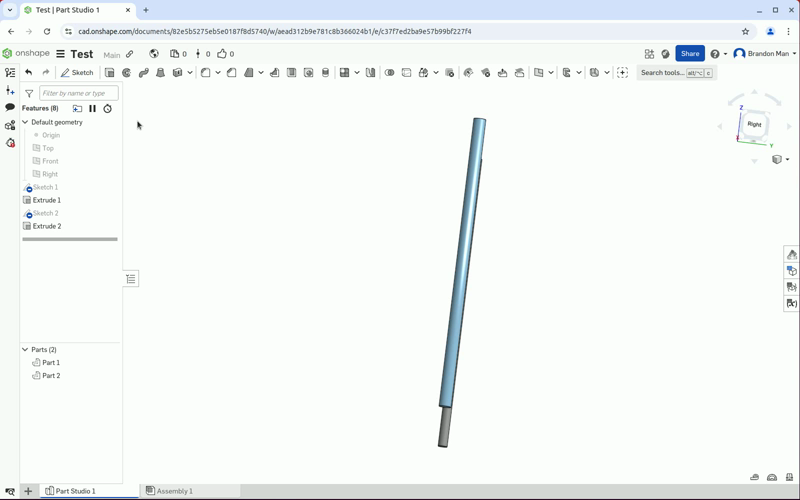
key(right, 3)
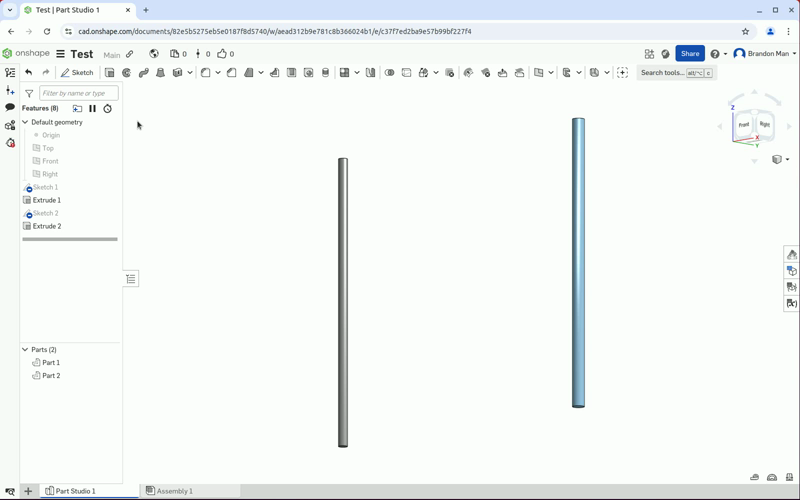
key(down, 3)
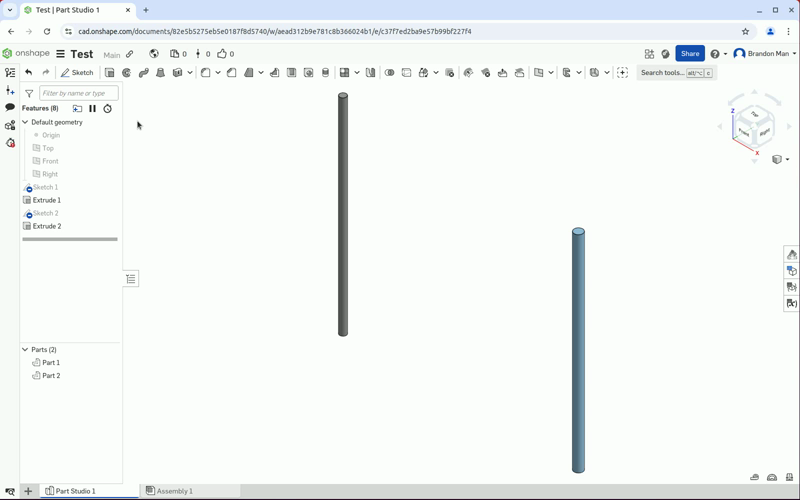
mouse_move(73, 189)
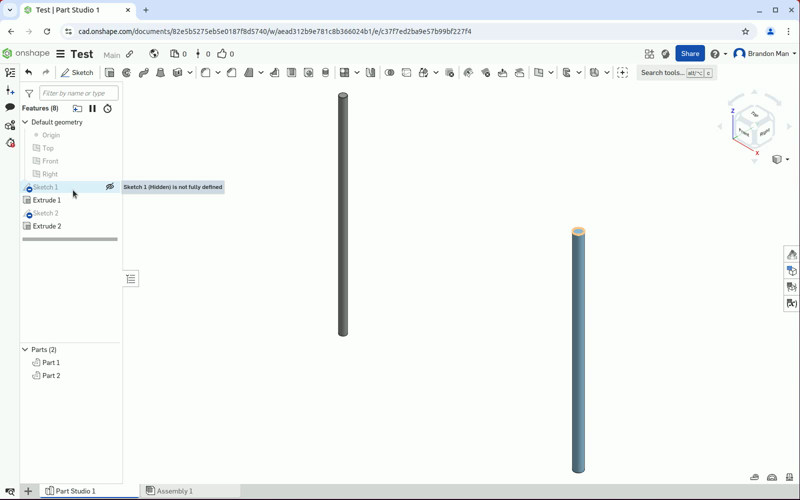
click(73, 189)